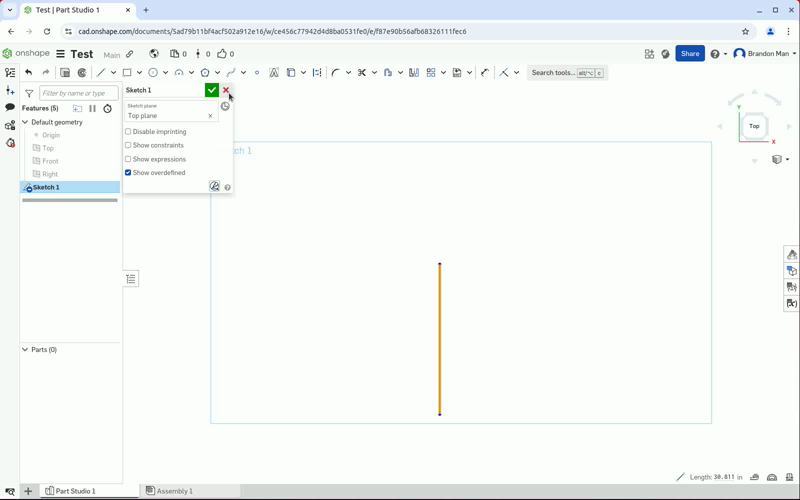
key(shift+h)
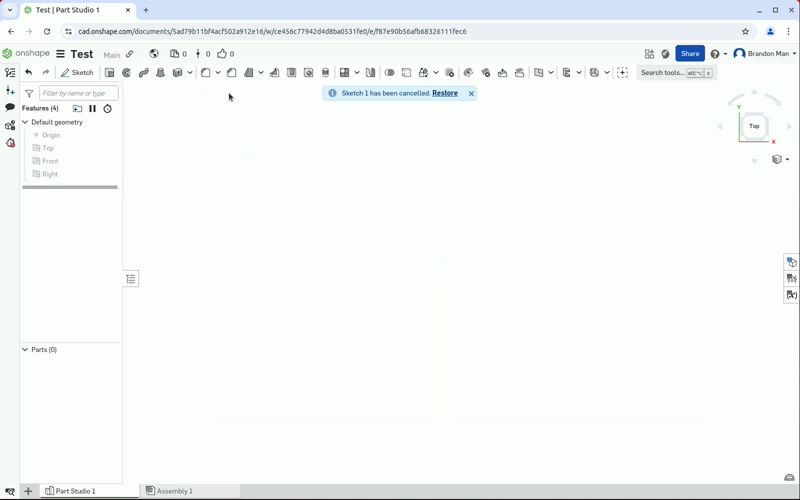
mouse_move(73, 352)
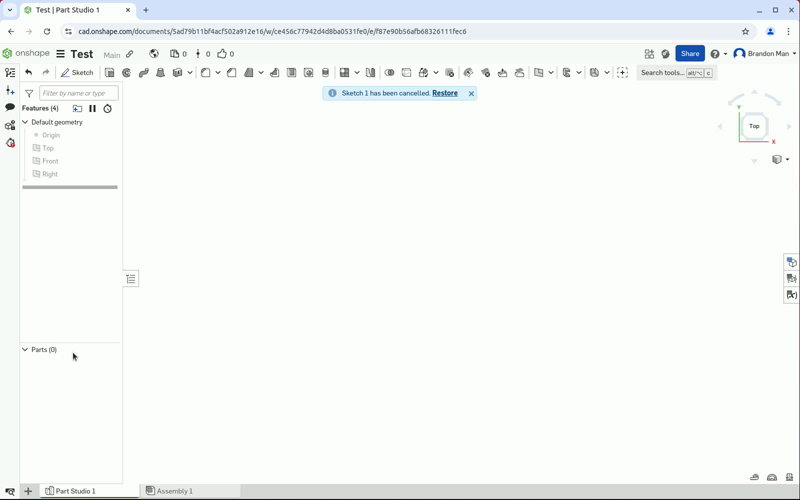
key(y)
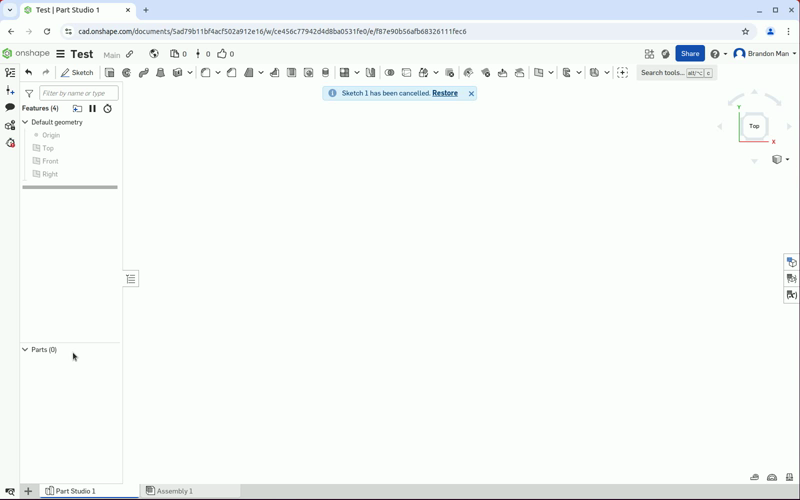
key(shift+p)
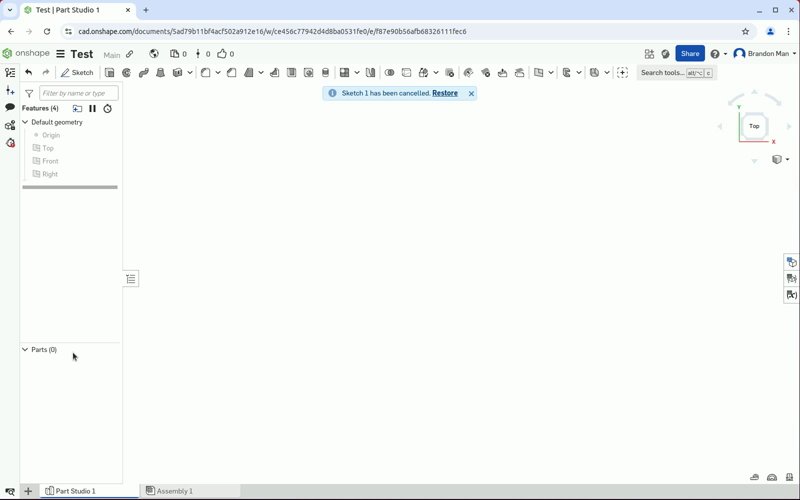
key(space)
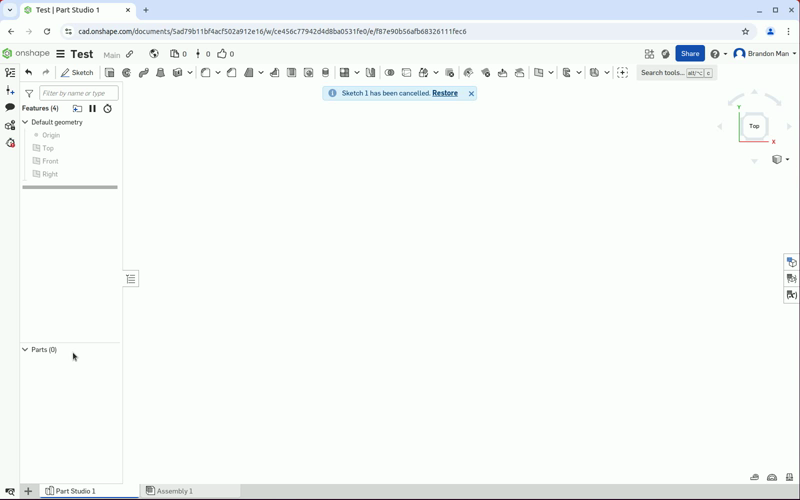
key_down(shift)
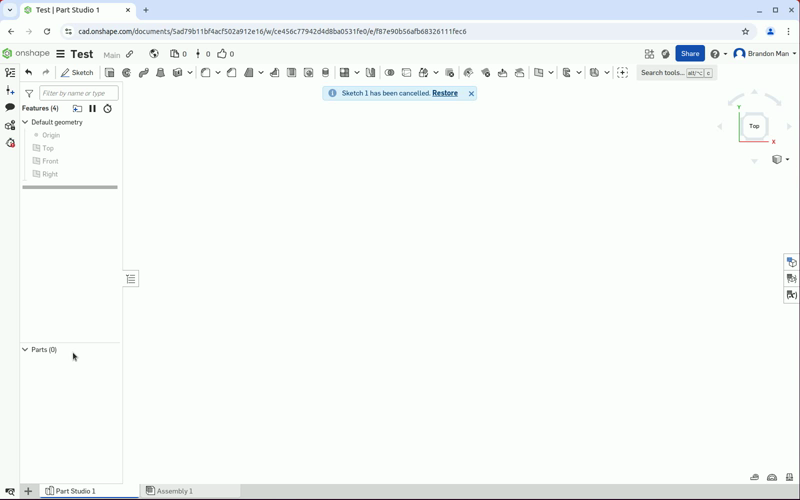
key(up)
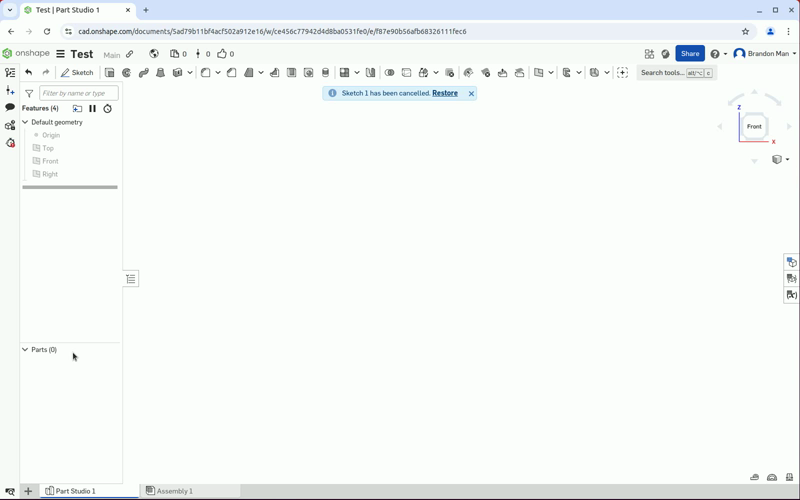
key_up(shift)
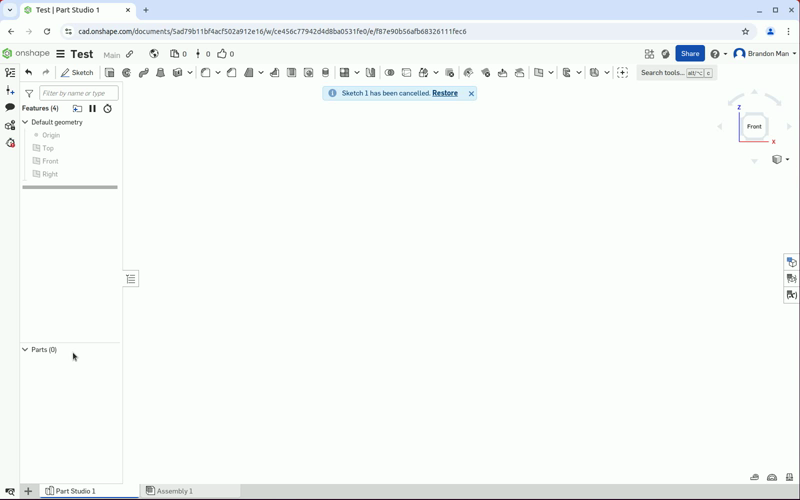
key(space)
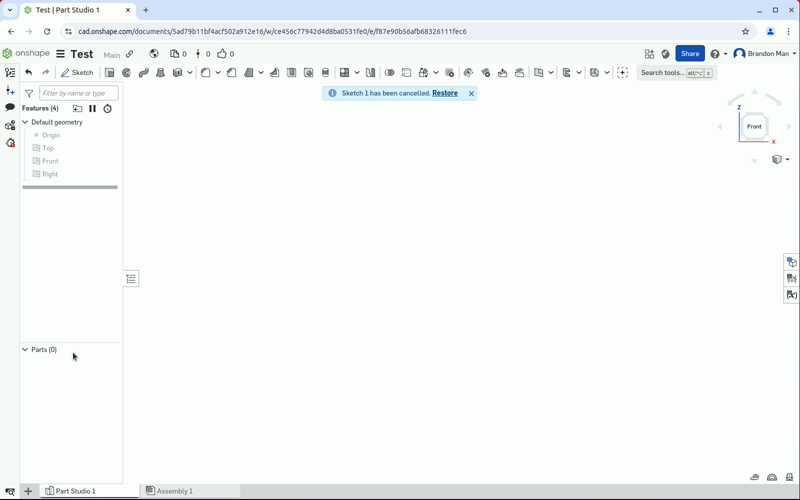
key_down(shift)
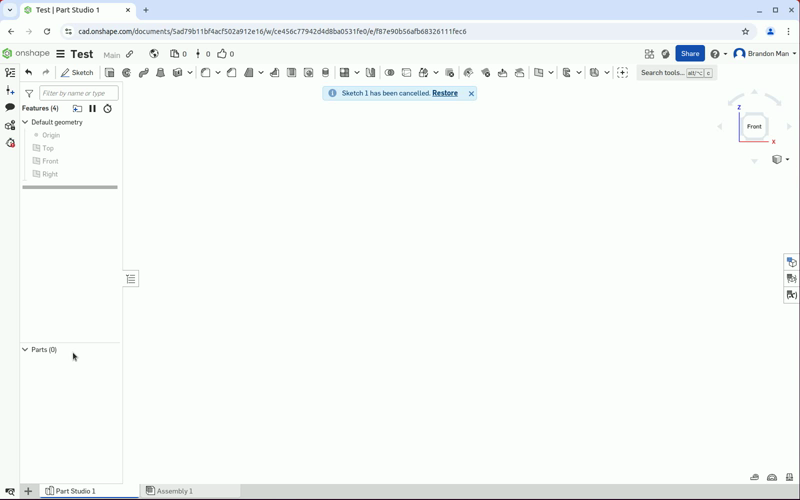
key(left)
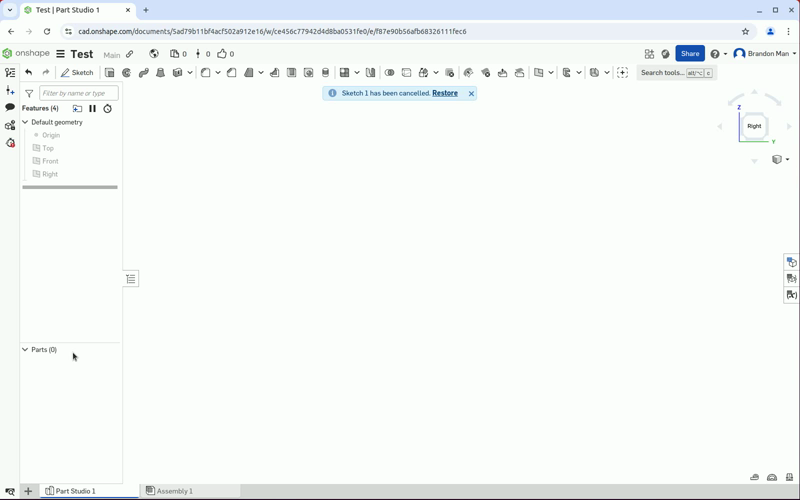
key_up(shift)
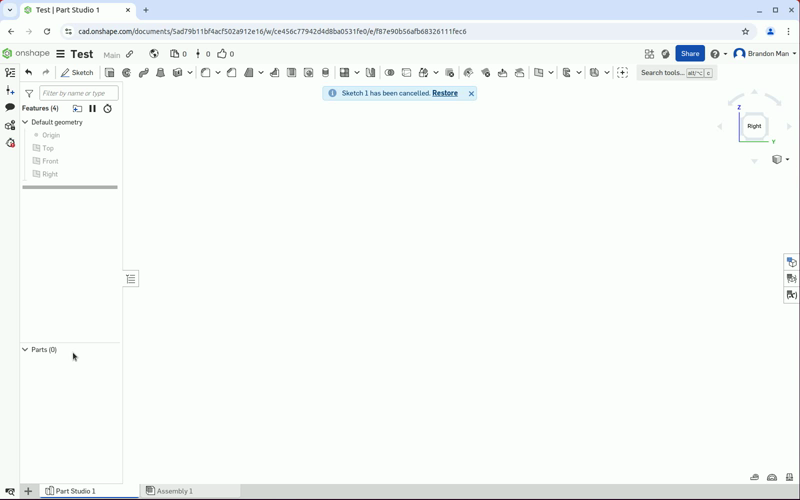
mouse_move(73, 352)
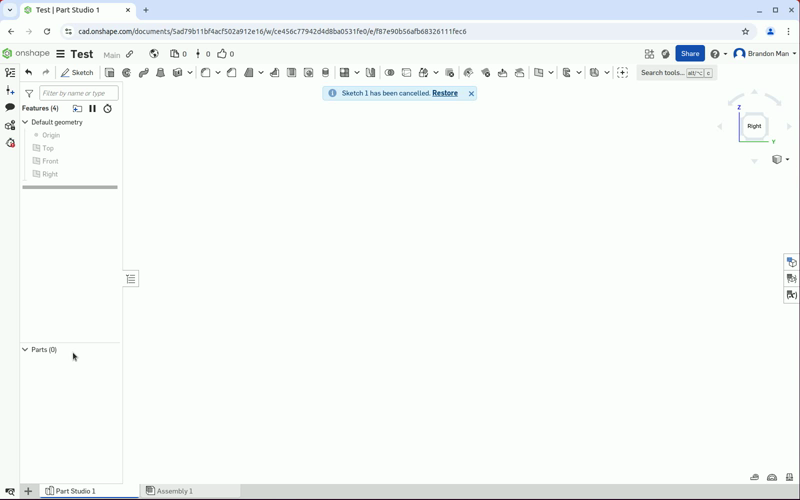
key(shift+y)
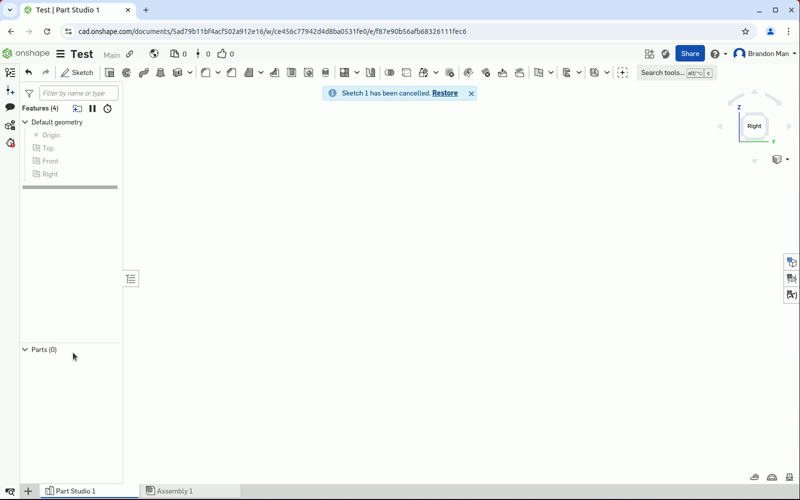
key(shift+s)
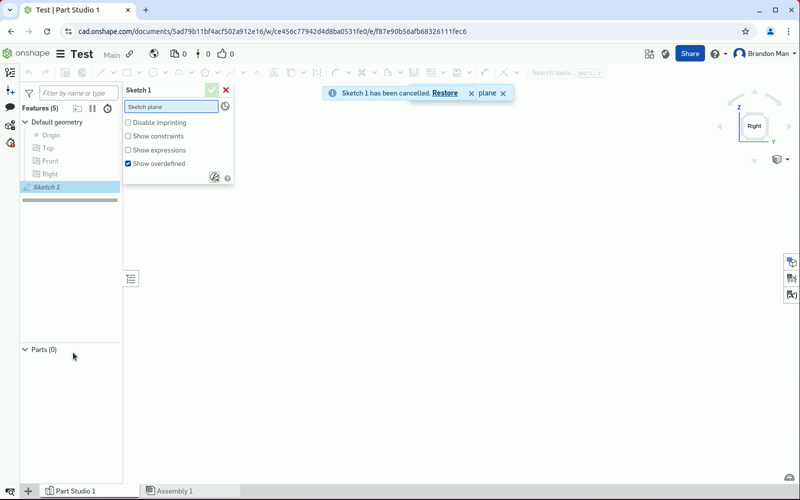
mouse_move(73, 176)
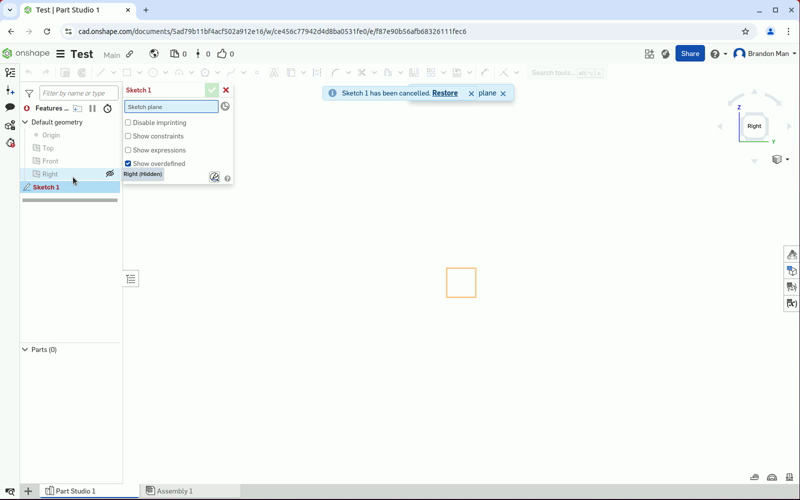
click(73, 176)
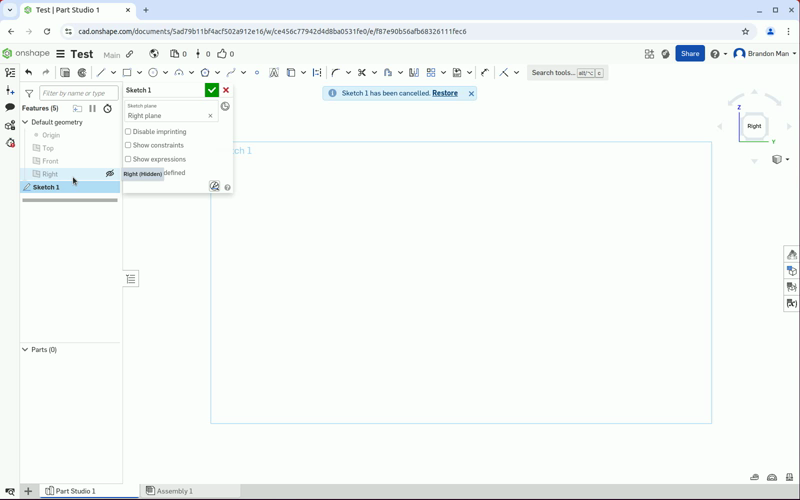
mouse_move(73, 352)
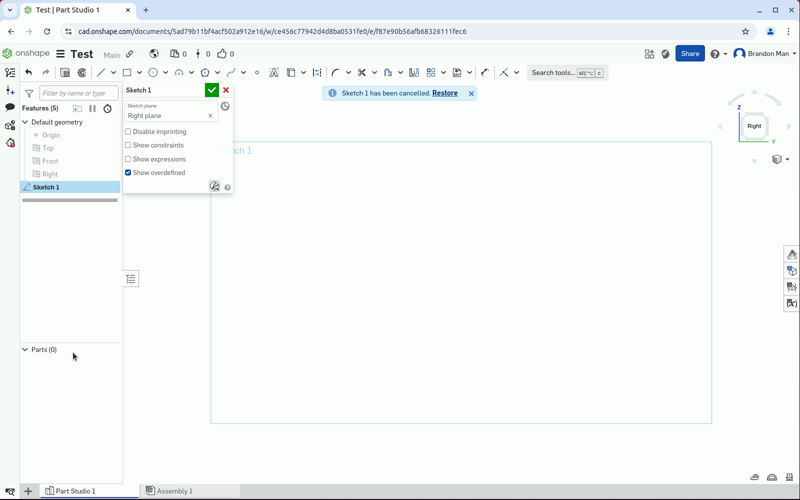
key(y)
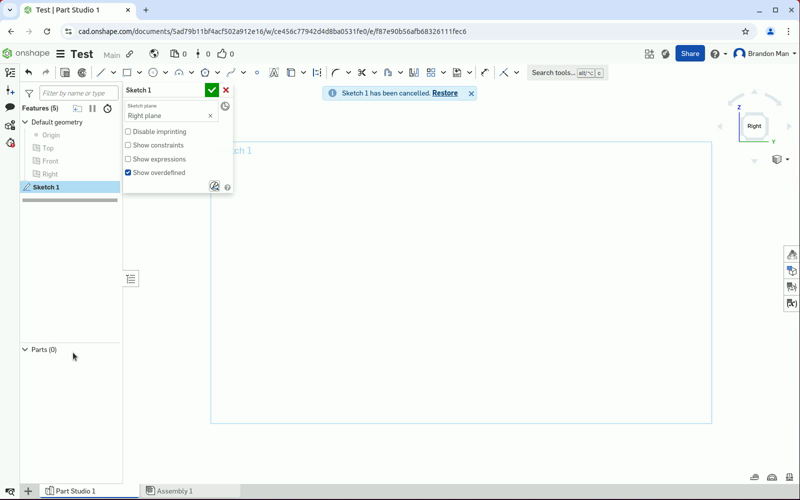
key(c)
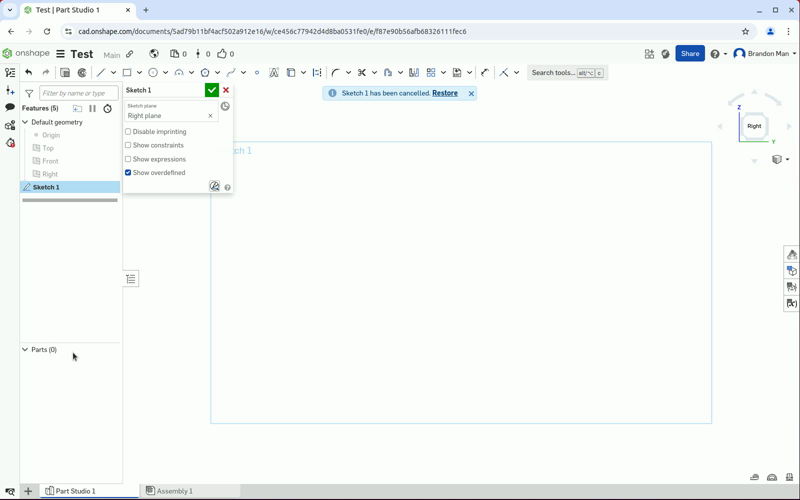
key_down(shift)
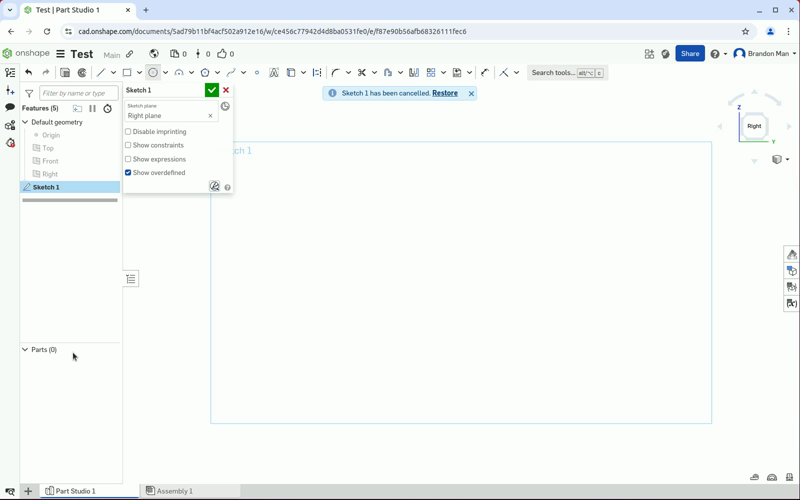
mouse_move(461, 282)
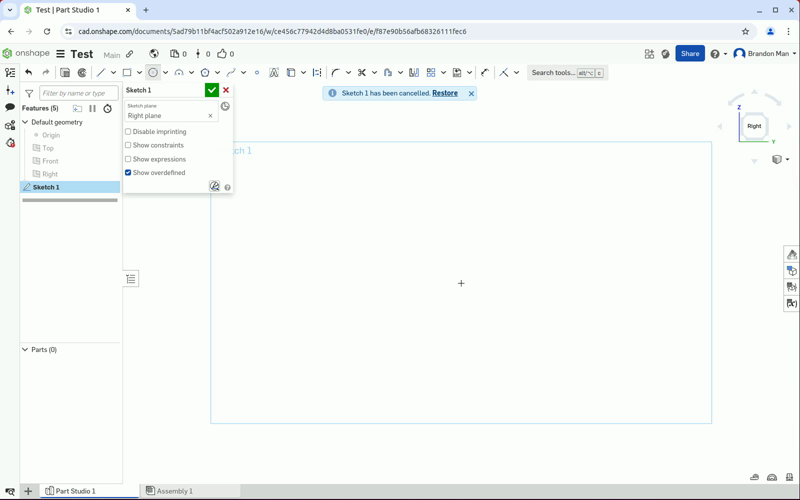
click(461, 282)
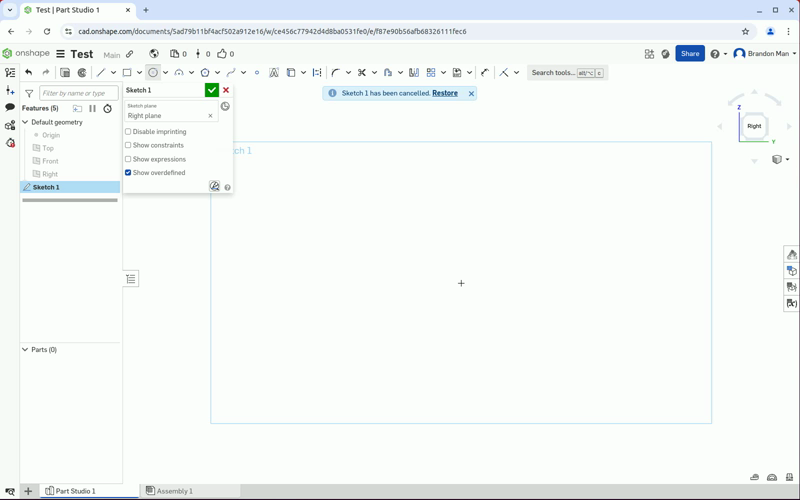
key_up(shift)
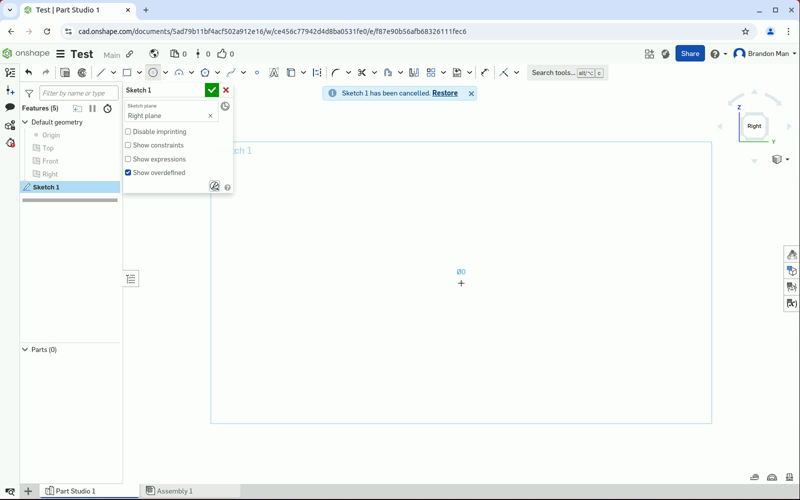
mouse_move(574, 282)
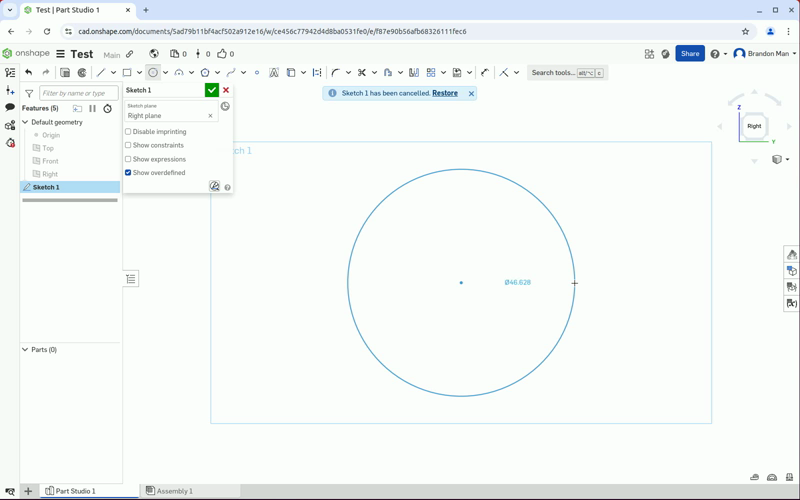
click(574, 282)
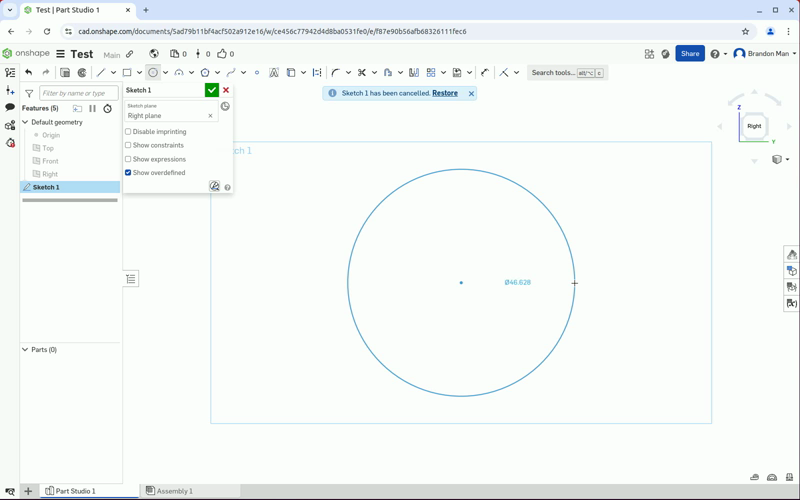
key(esc)
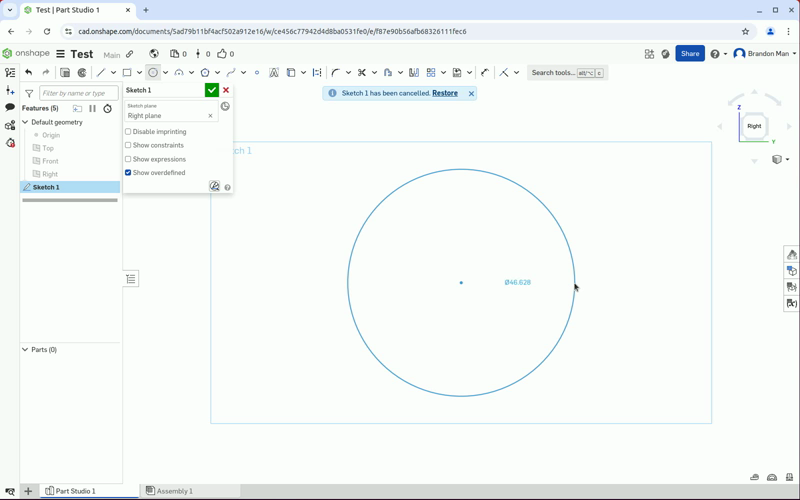
key(c)
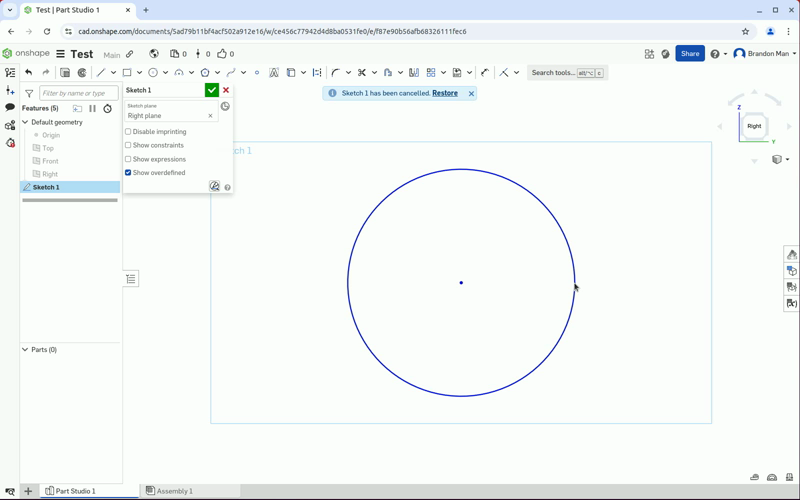
key_down(shift)
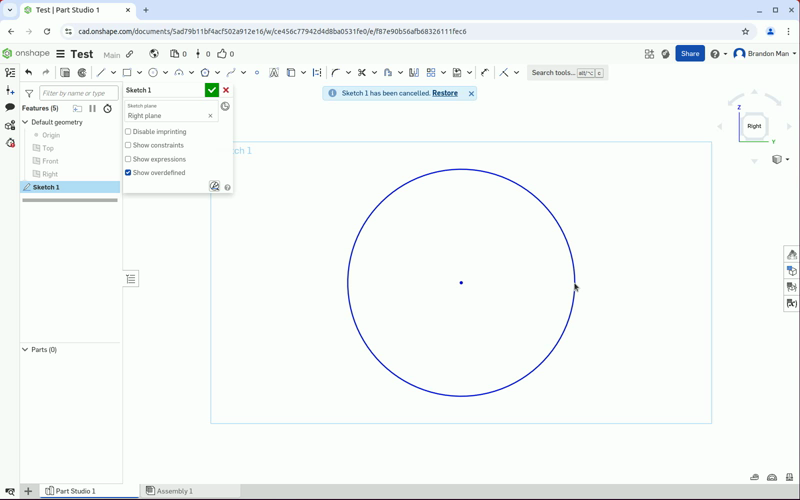
mouse_move(461, 282)
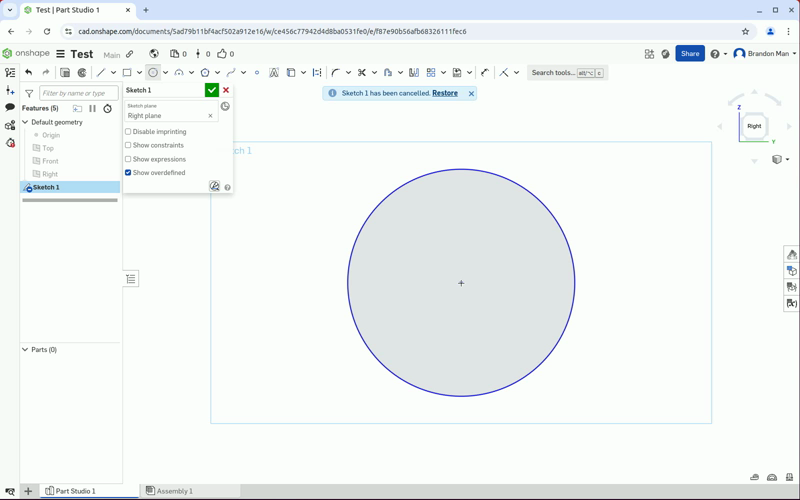
click(461, 282)
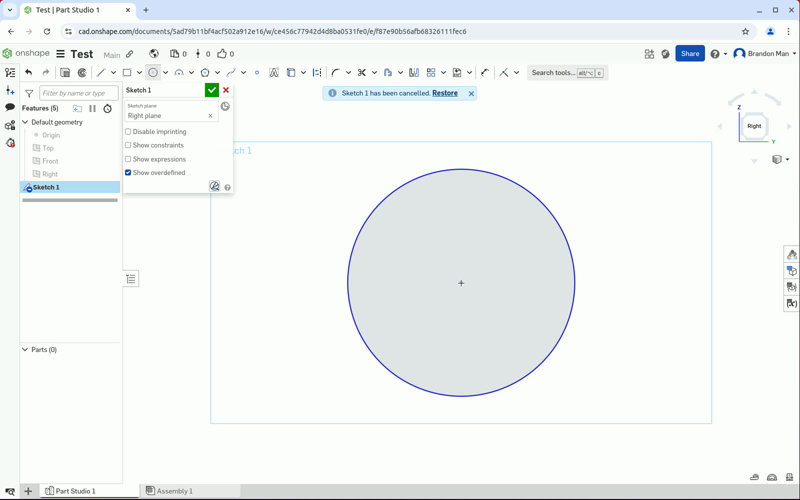
key_up(shift)
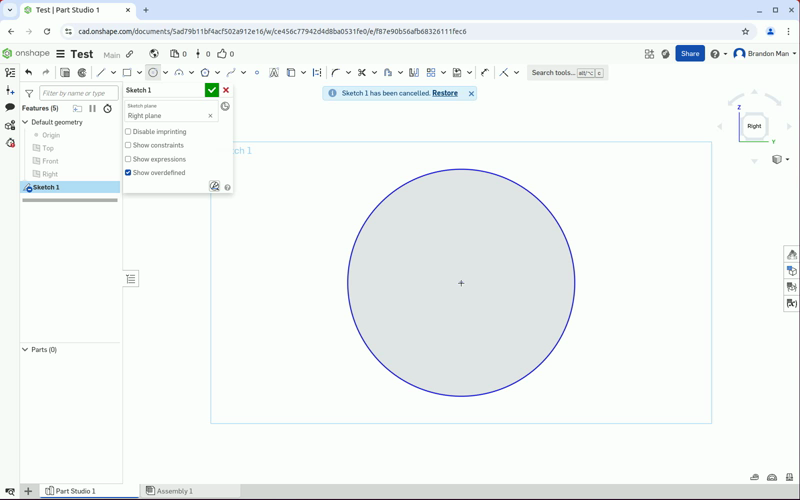
mouse_move(532, 282)
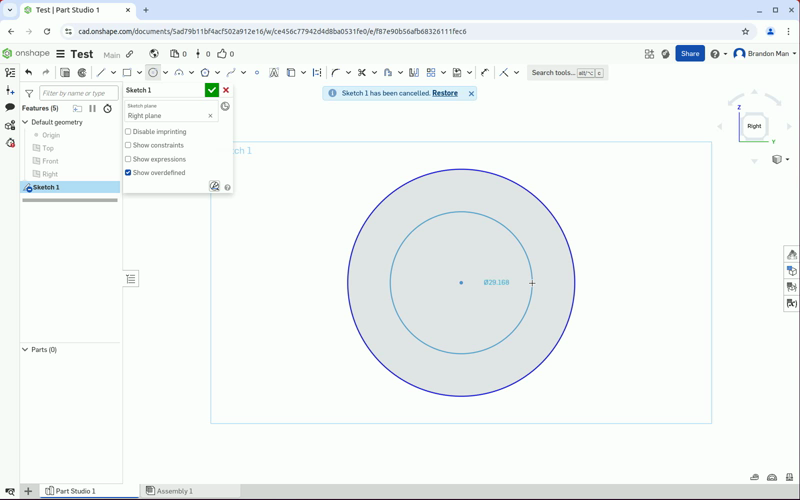
click(532, 282)
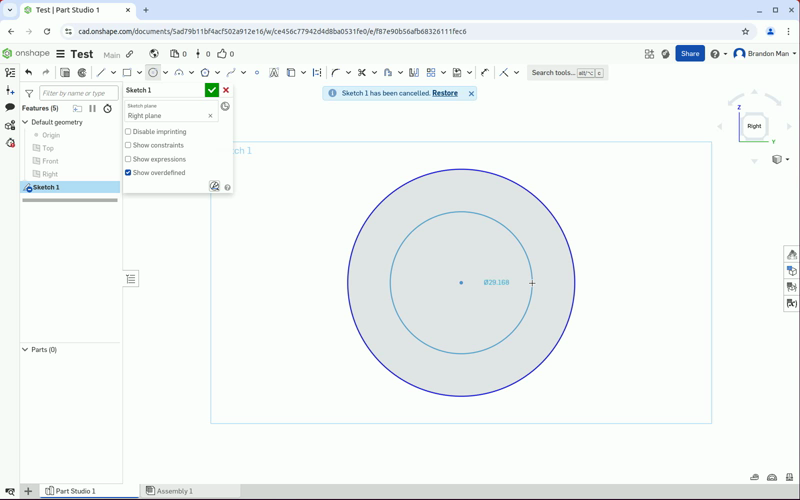
key(esc)
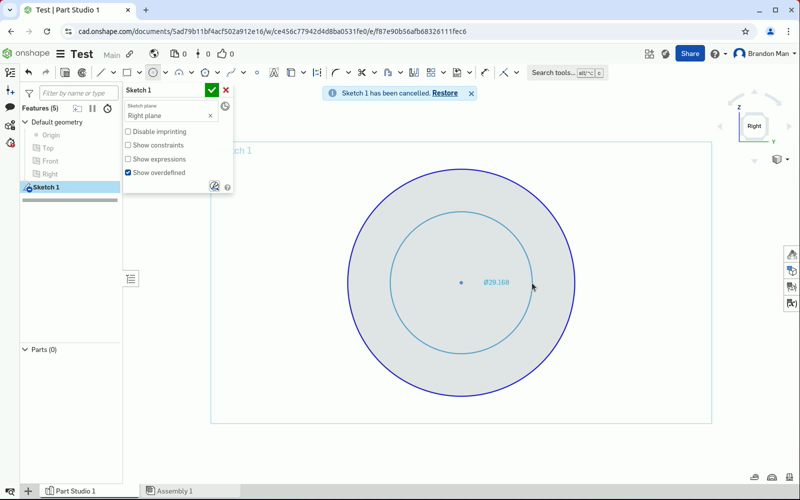
mouse_move(378, 328)
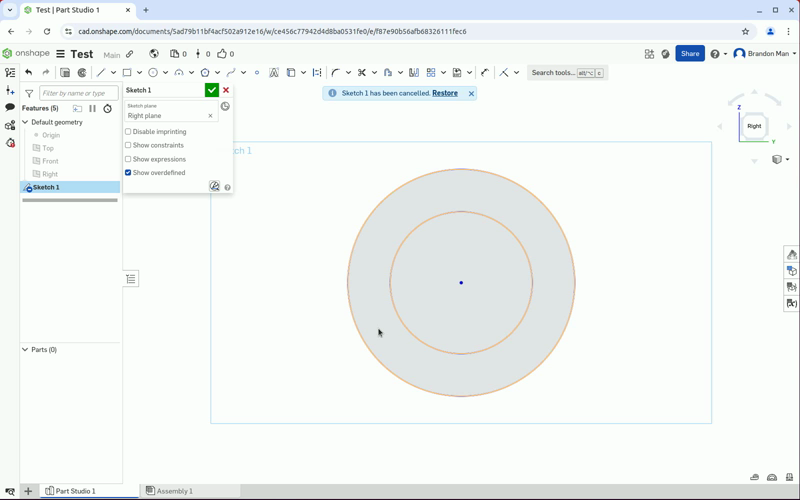
click(378, 328)
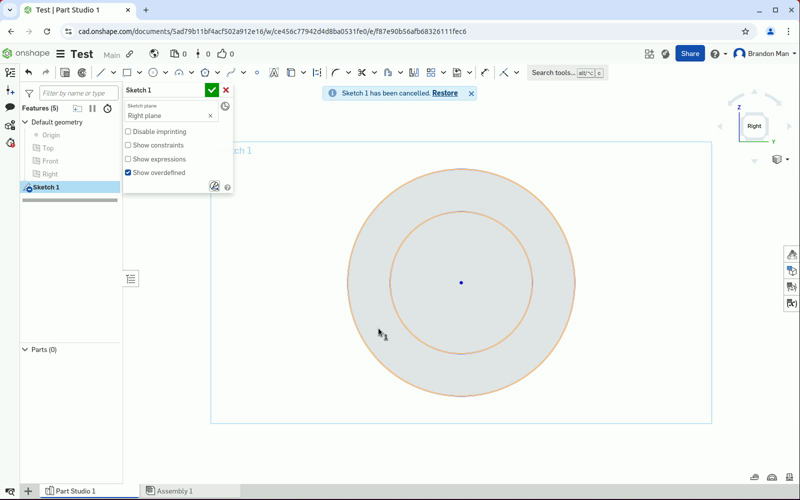
mouse_move(73, 352)
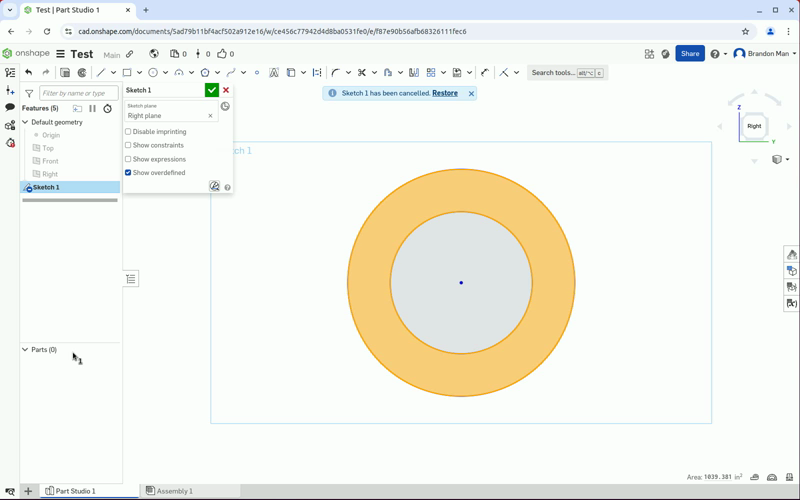
key(shift+y)
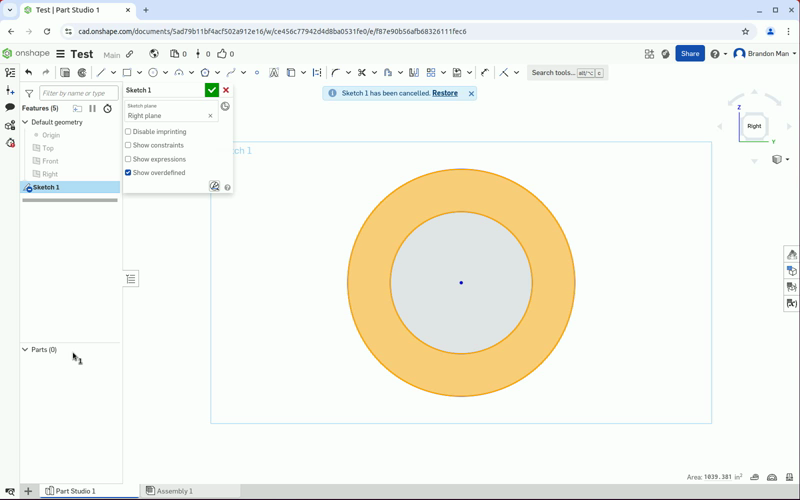
key(shift+e)
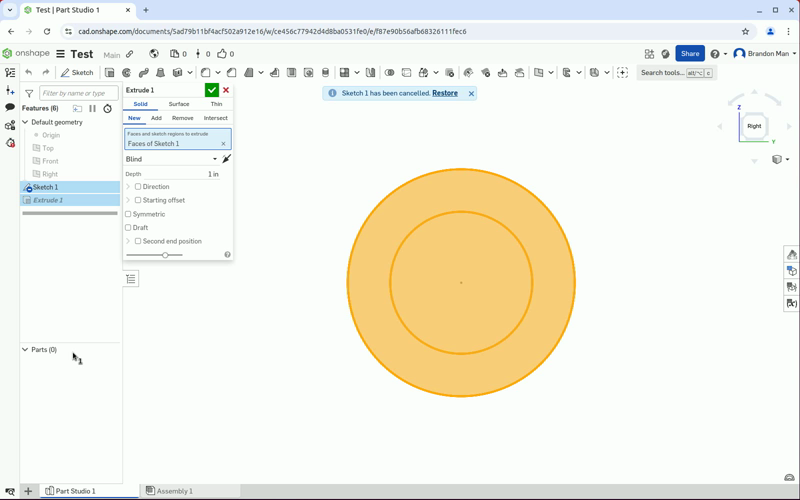
mouse_move(143, 106)
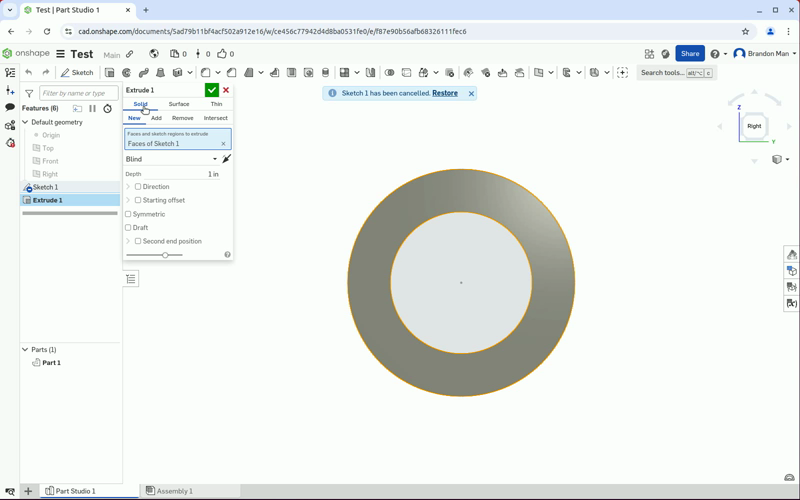
click(143, 106)
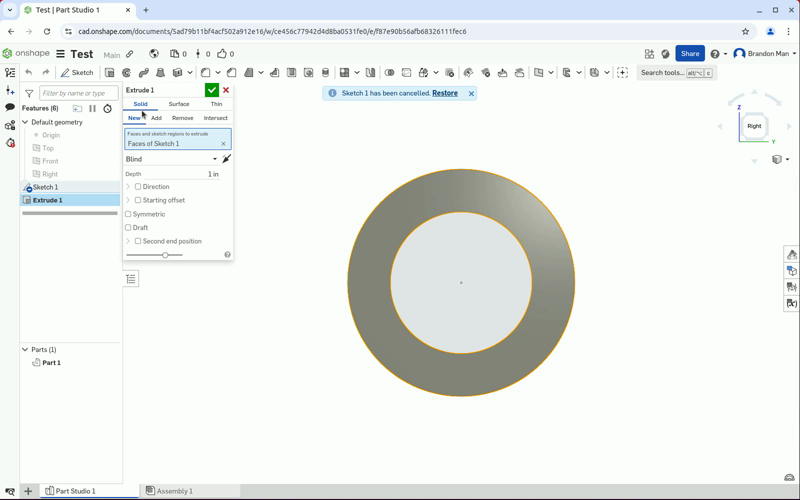
mouse_move(137, 120)
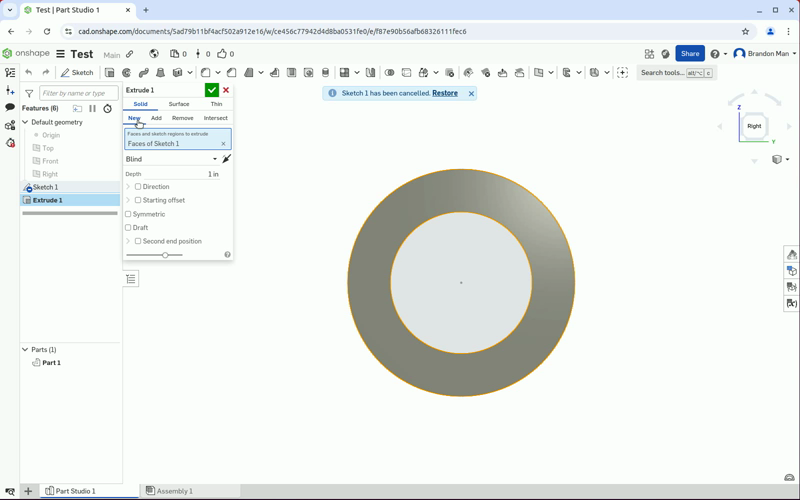
click(137, 120)
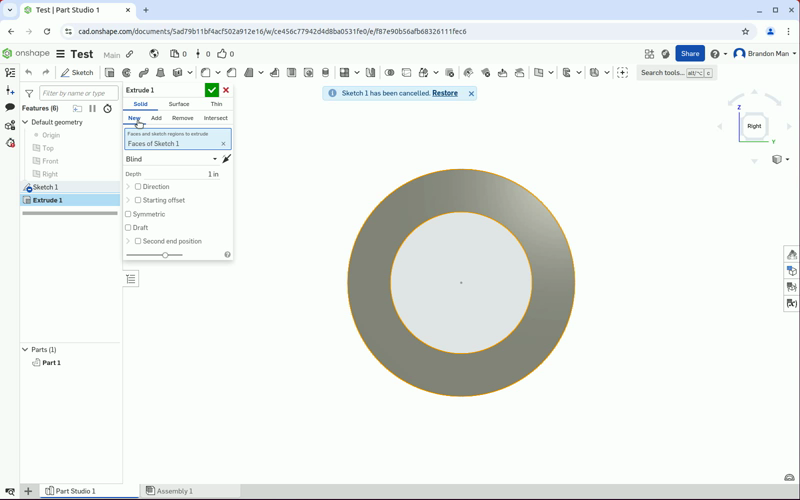
key(tab, 4)
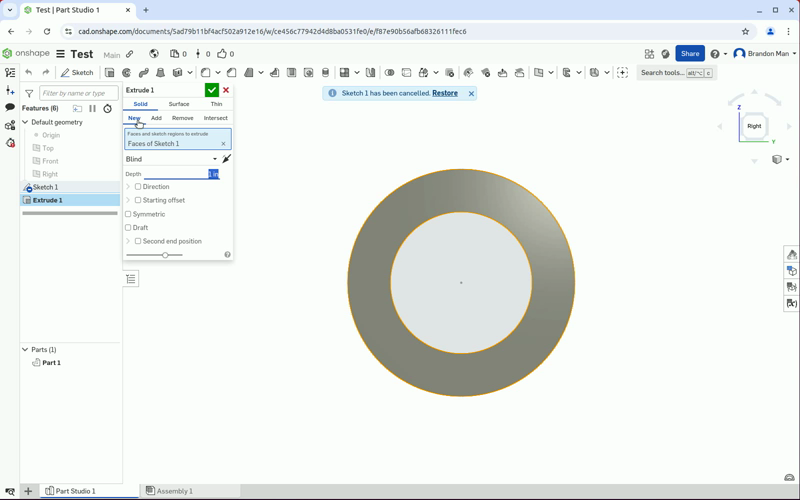
text(6.258)
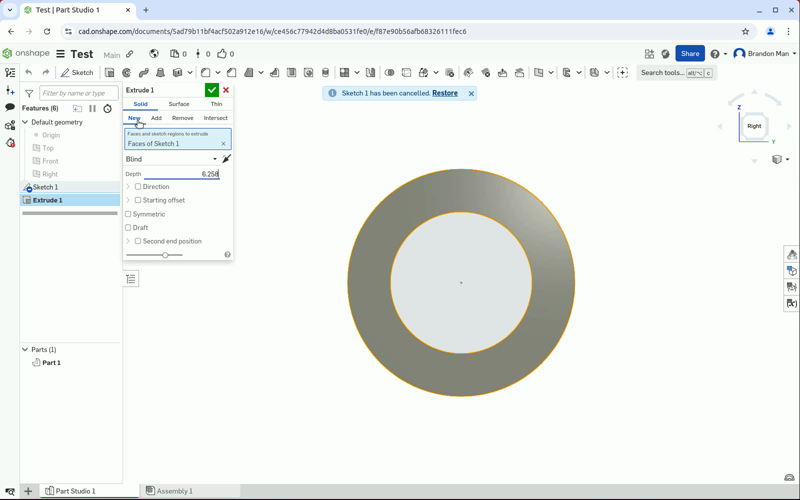
key(enter)
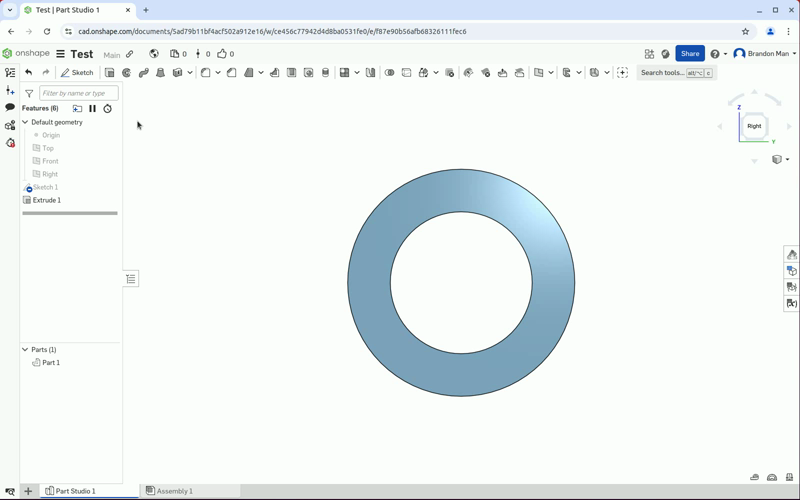
key(shift+h)
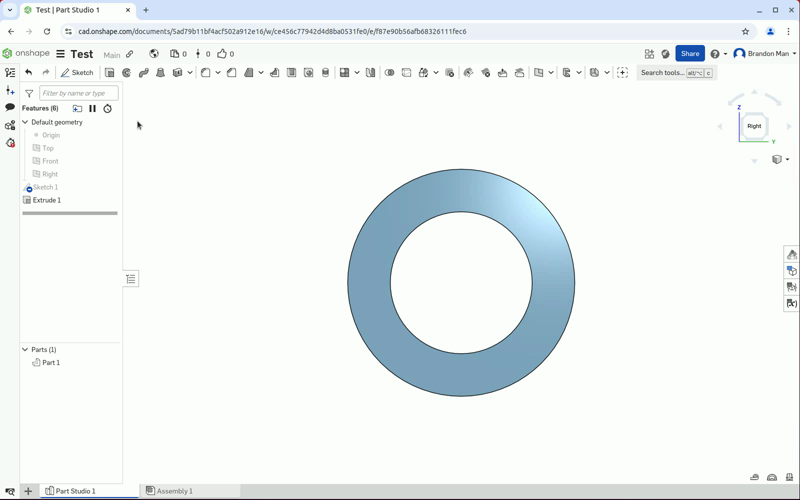
key(shift+h)
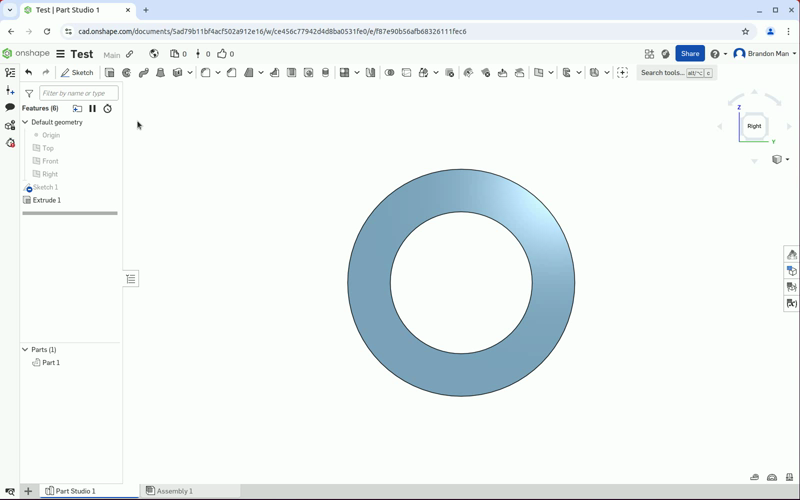
mouse_move(73, 189)
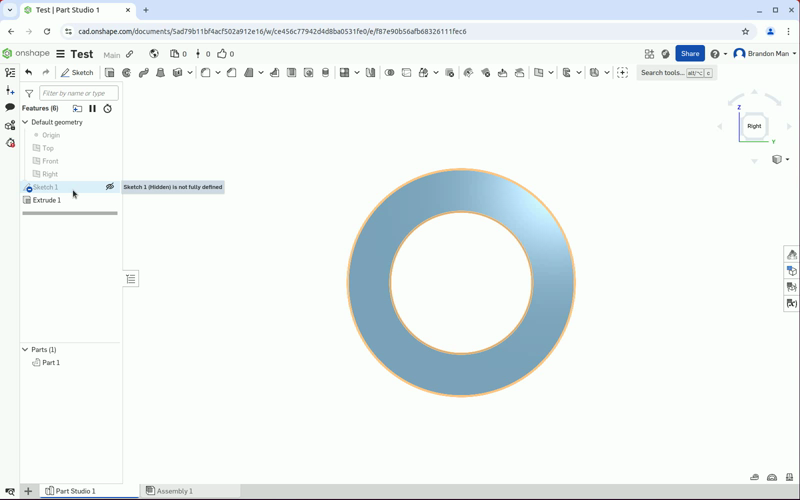
click(73, 189)
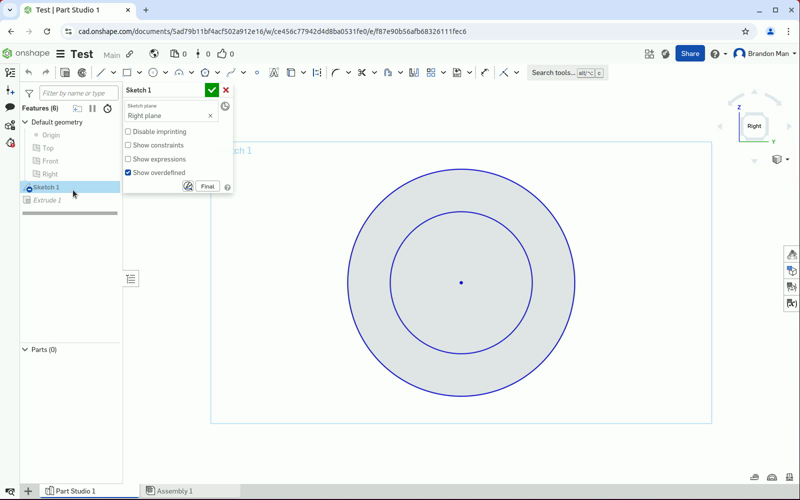
mouse_move(229, 92)
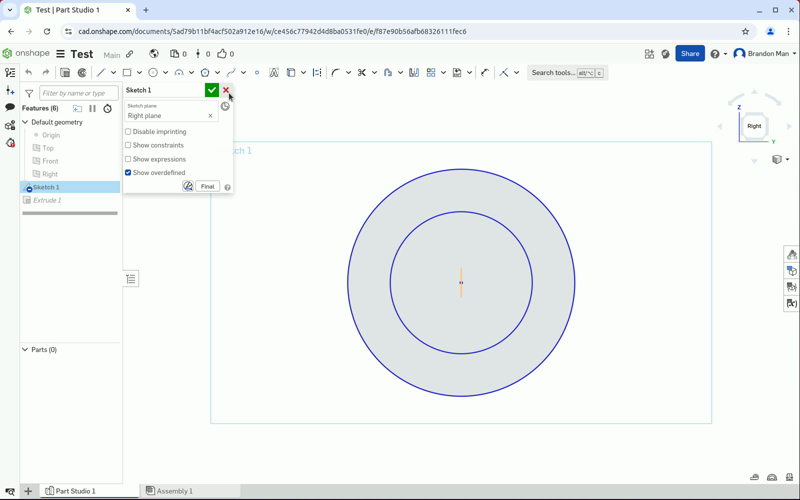
click(229, 92)
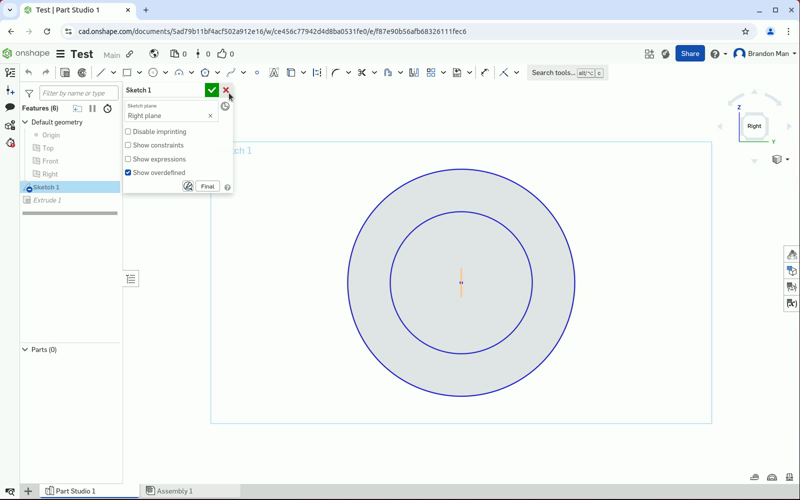
key(shift+s)
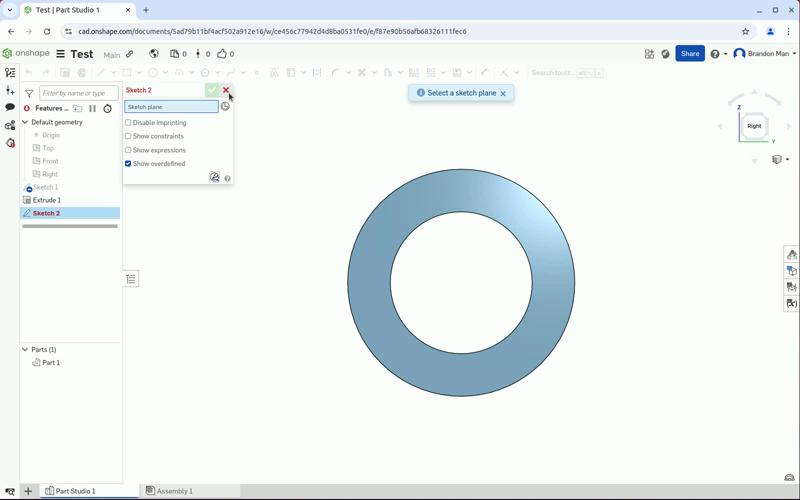
mouse_move(73, 176)
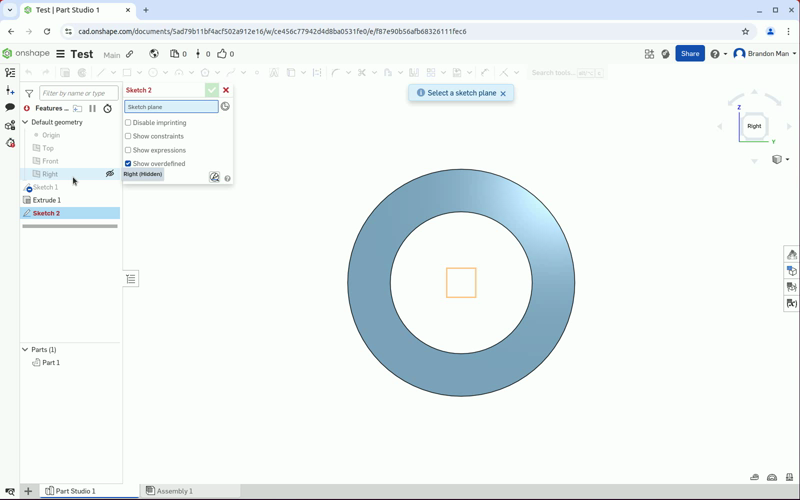
click(73, 176)
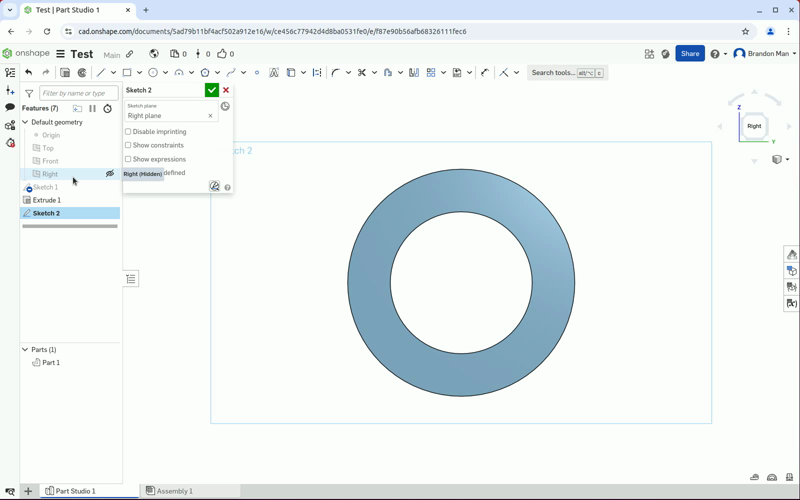
mouse_move(73, 352)
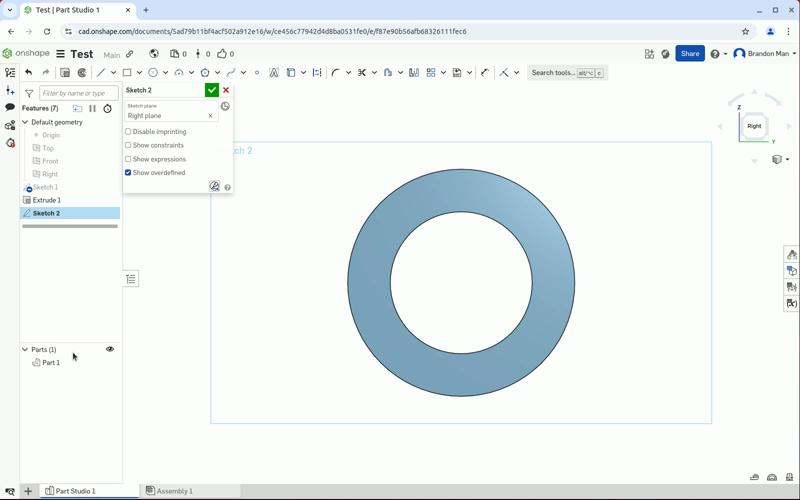
key(y)
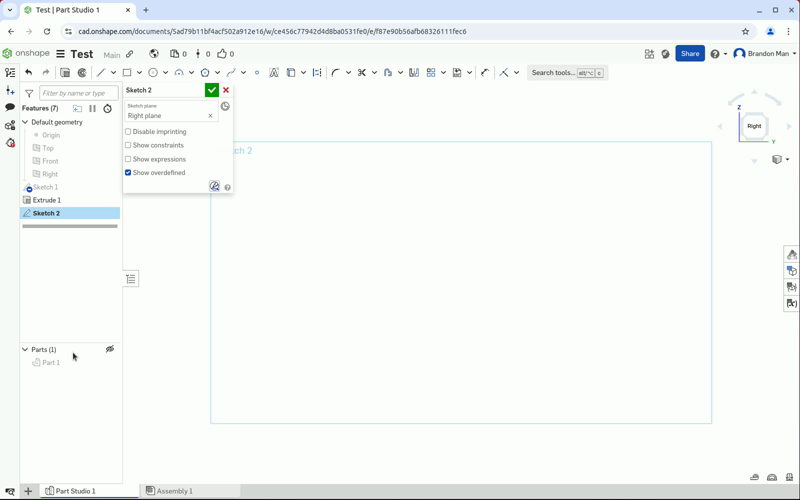
key(l)
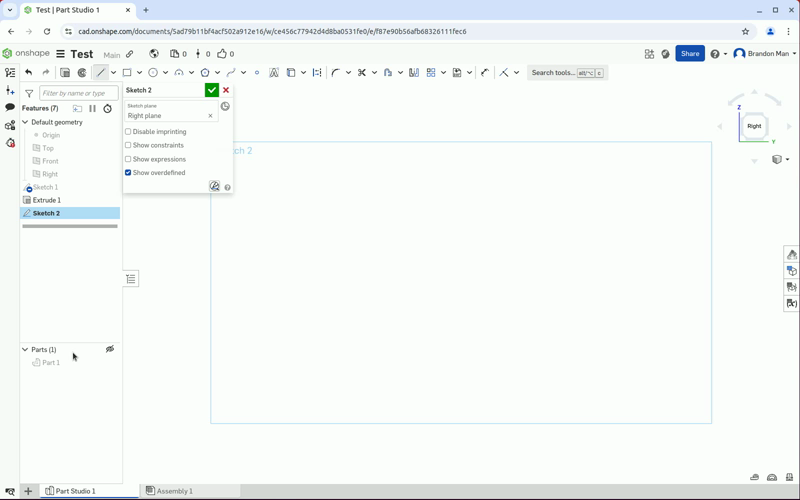
key_down(shift)
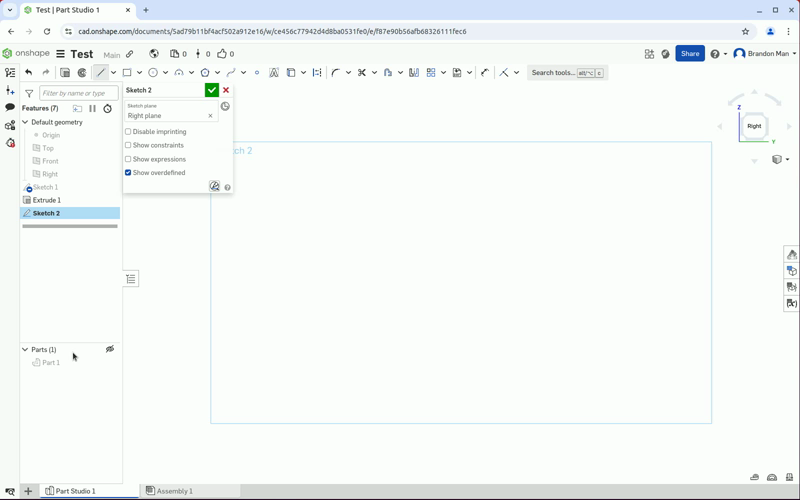
mouse_move(389, 354)
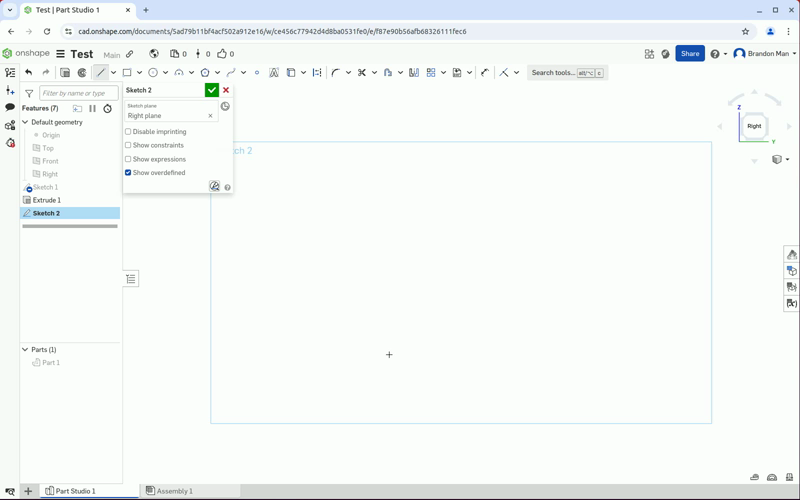
click(389, 354)
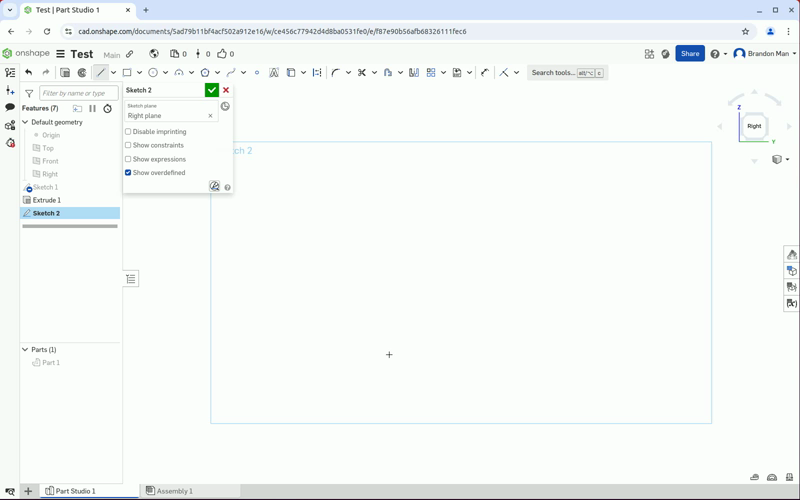
key_up(shift)
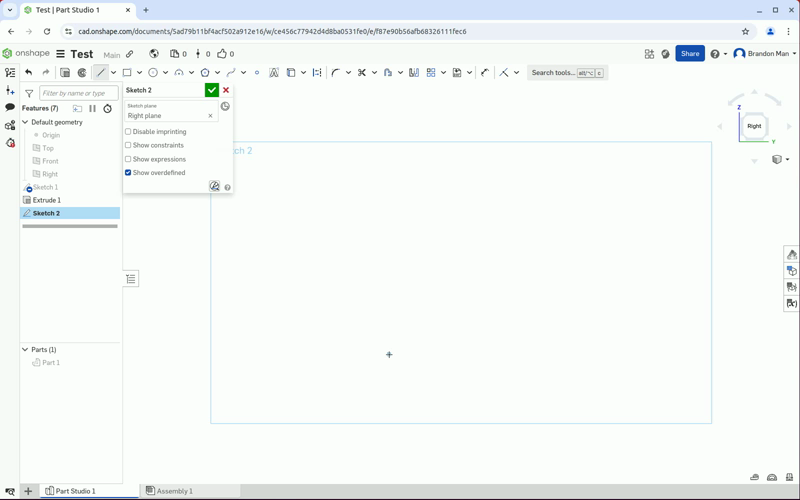
key_down(shift)
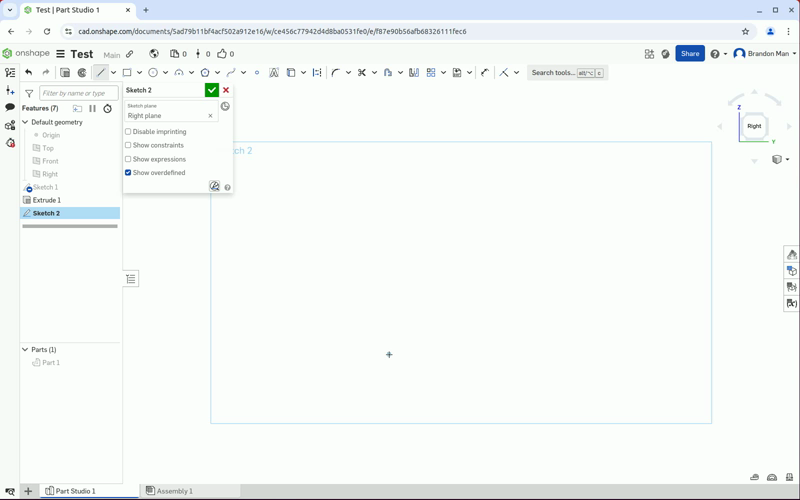
mouse_move(531, 354)
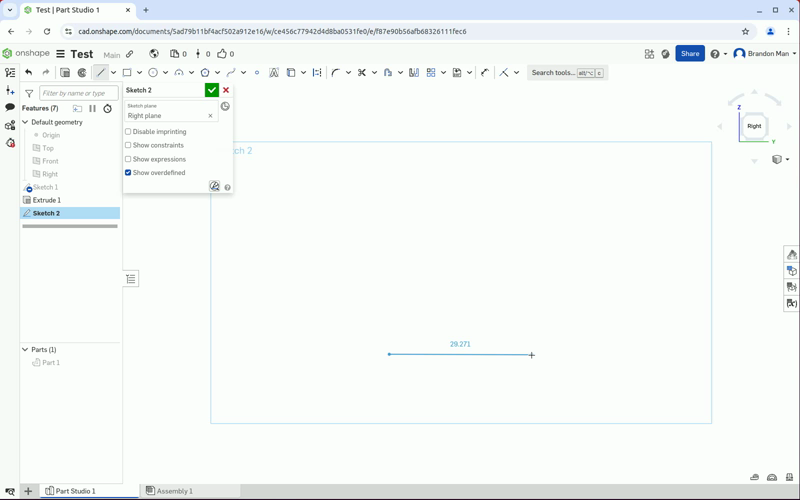
click(531, 354)
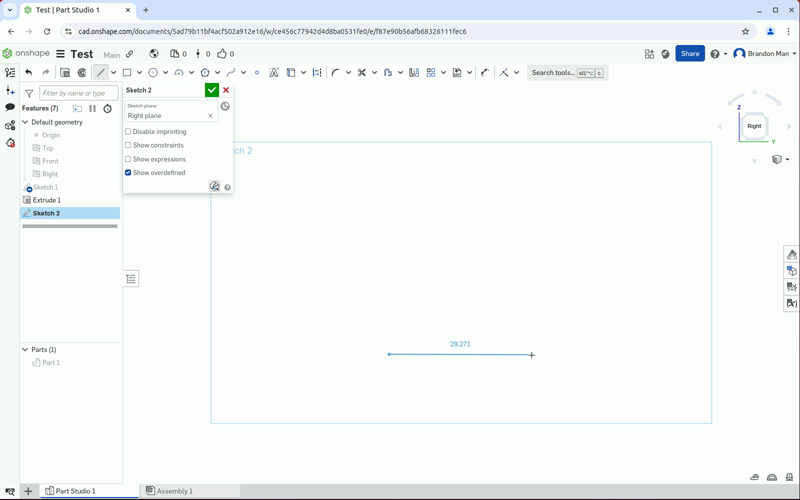
key_up(shift)
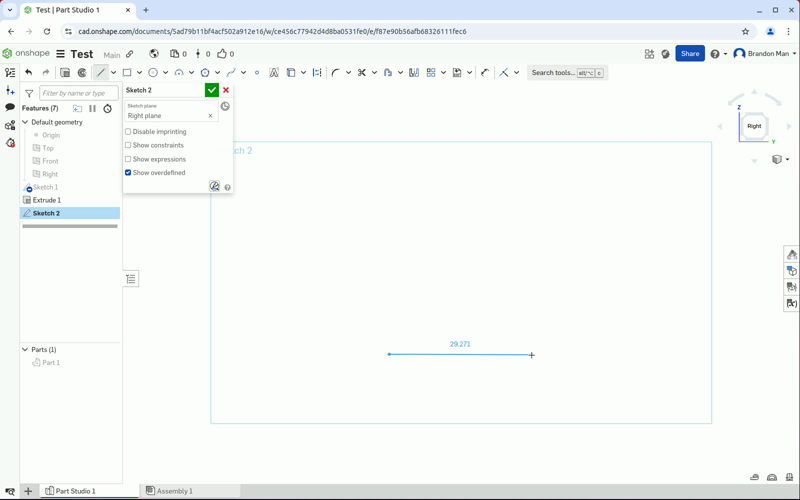
key_down(shift)
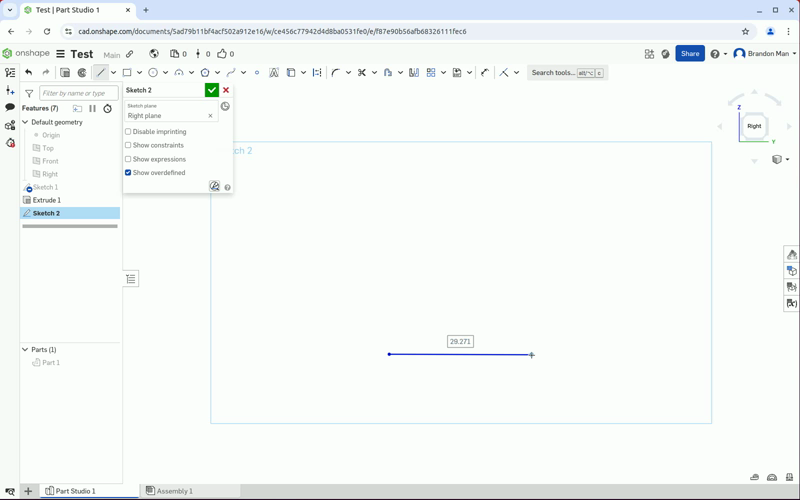
mouse_move(531, 213)
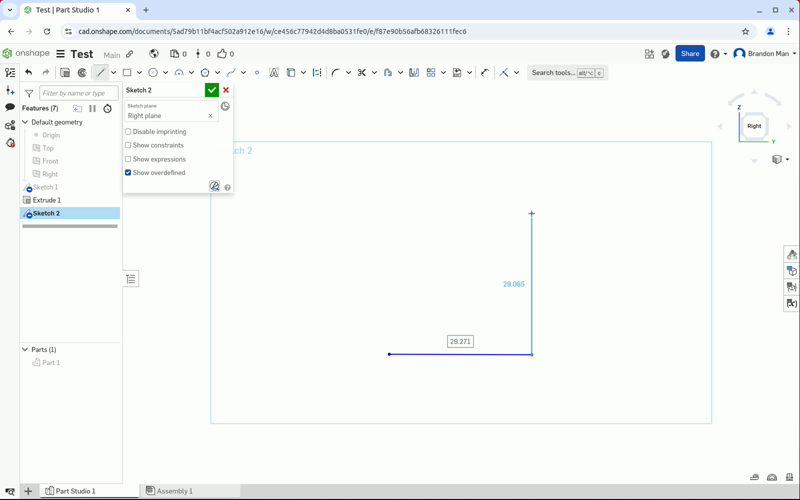
click(531, 213)
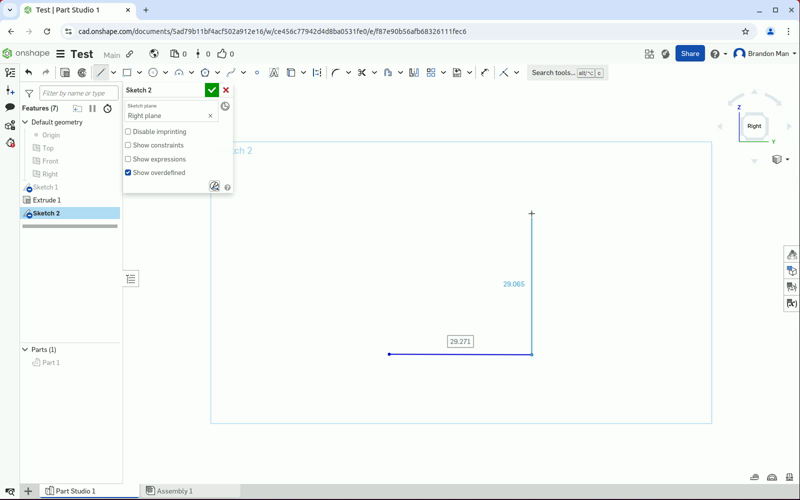
key_up(shift)
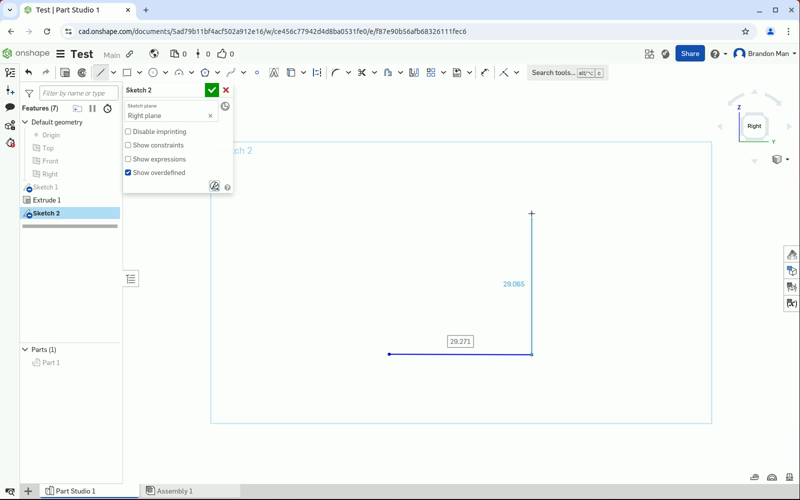
key_down(shift)
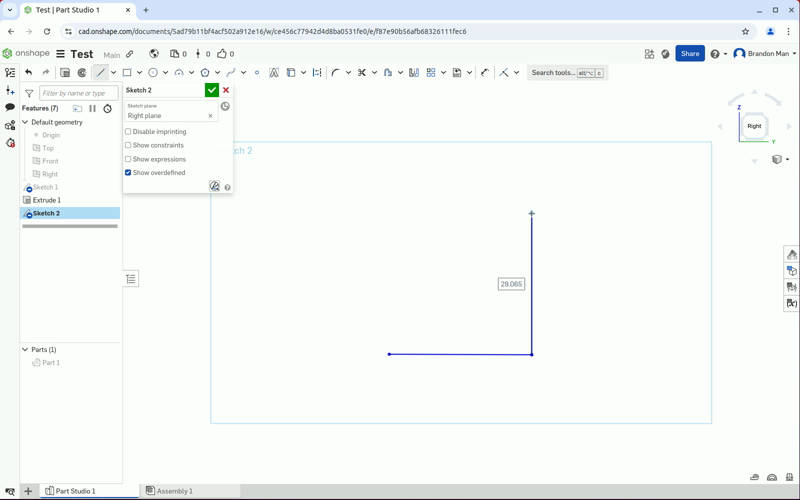
mouse_move(389, 213)
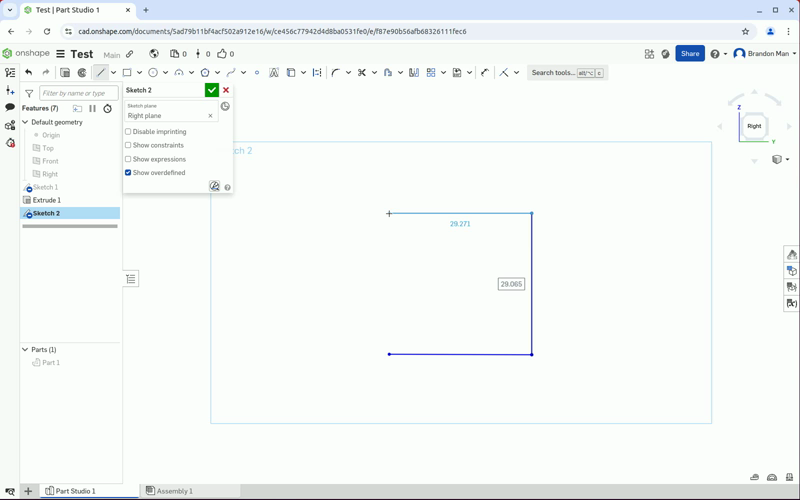
click(389, 213)
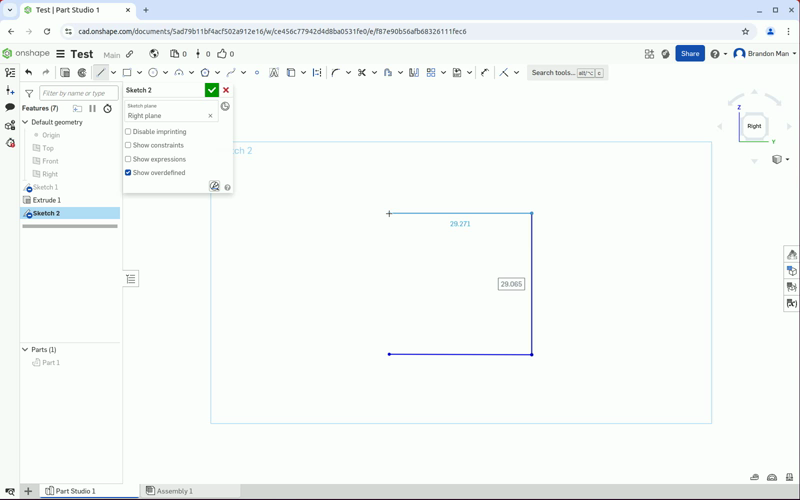
key_up(shift)
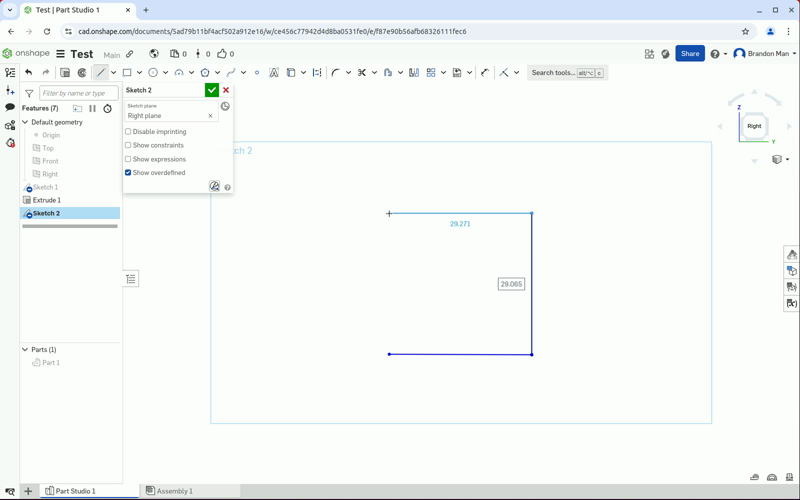
key_down(shift)
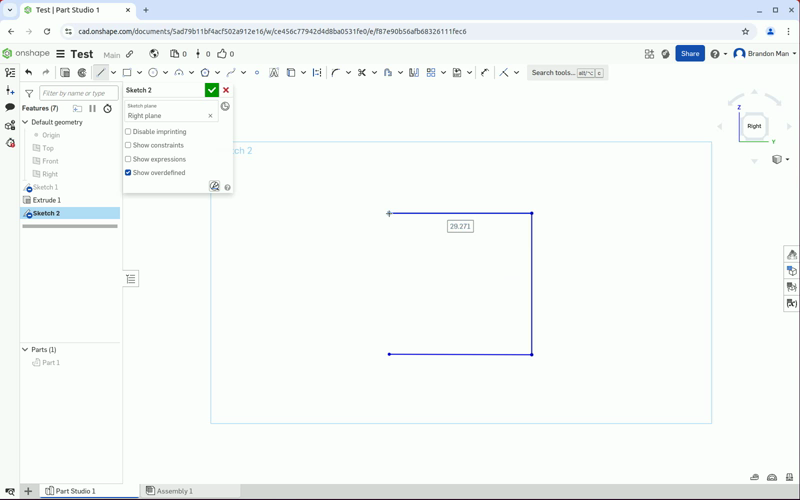
mouse_move(389, 354)
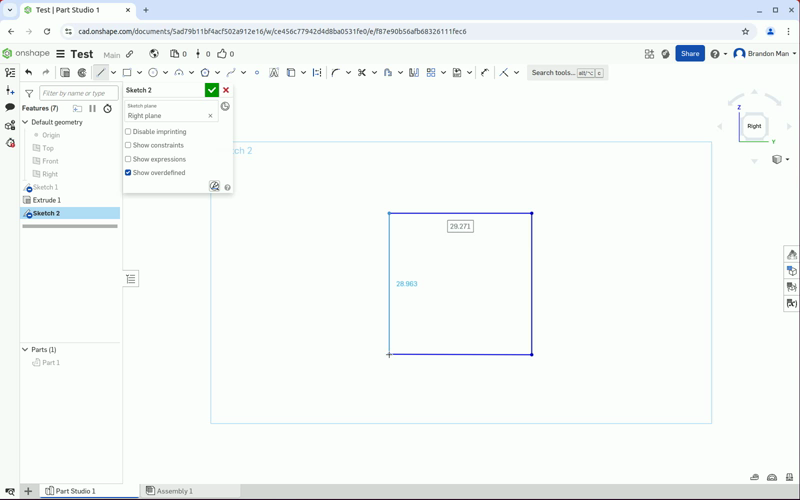
key_up(shift)
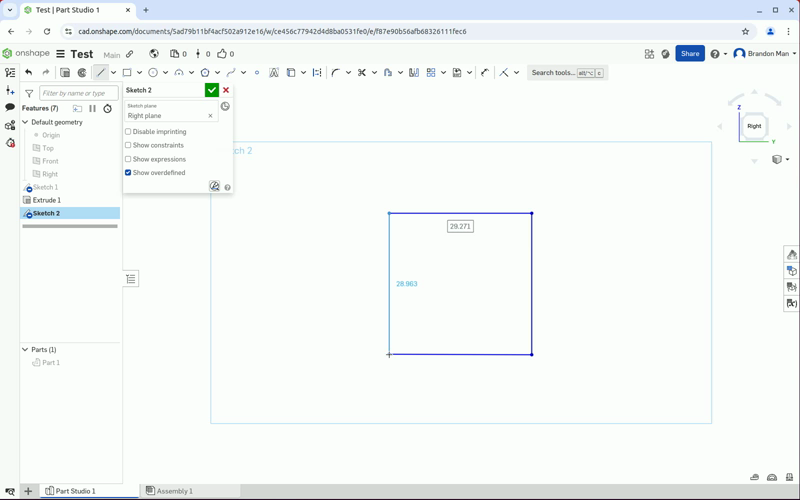
click(389, 354)
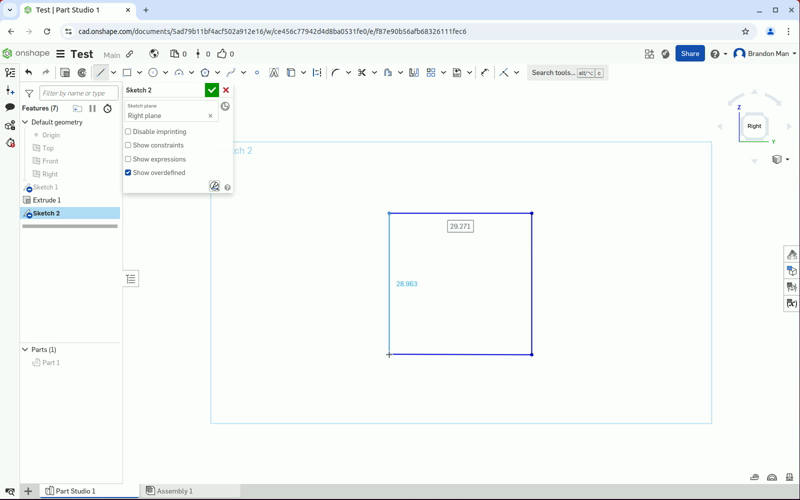
key(esc)
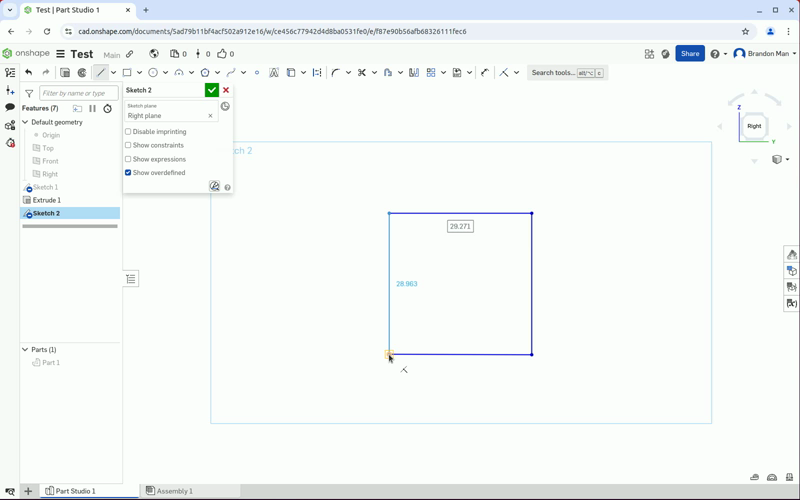
mouse_move(509, 249)
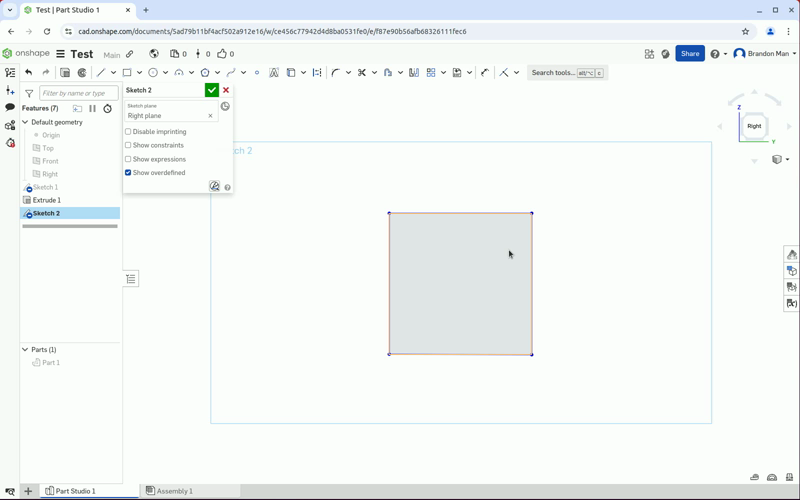
click(509, 249)
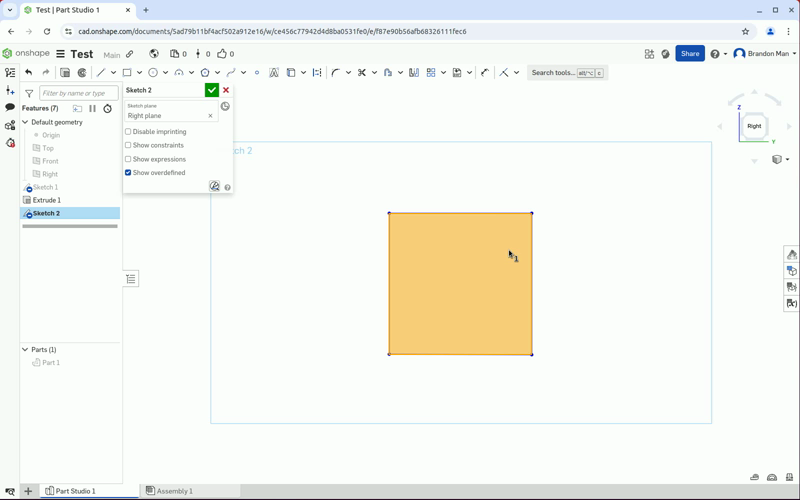
mouse_move(73, 352)
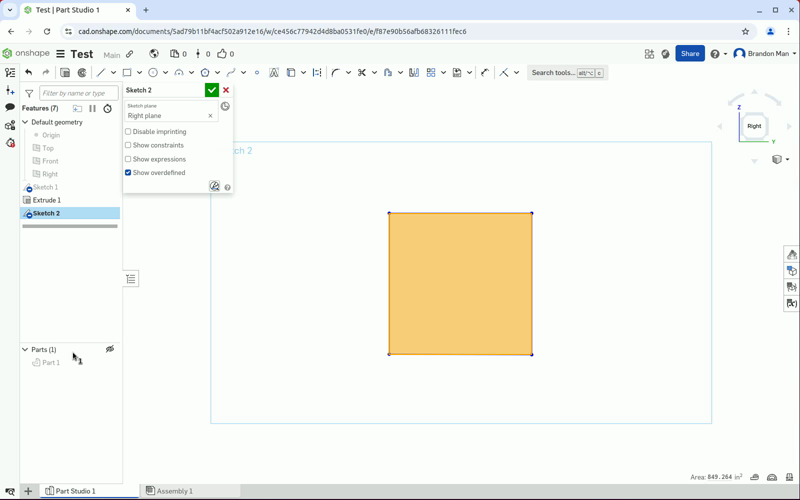
key(shift+y)
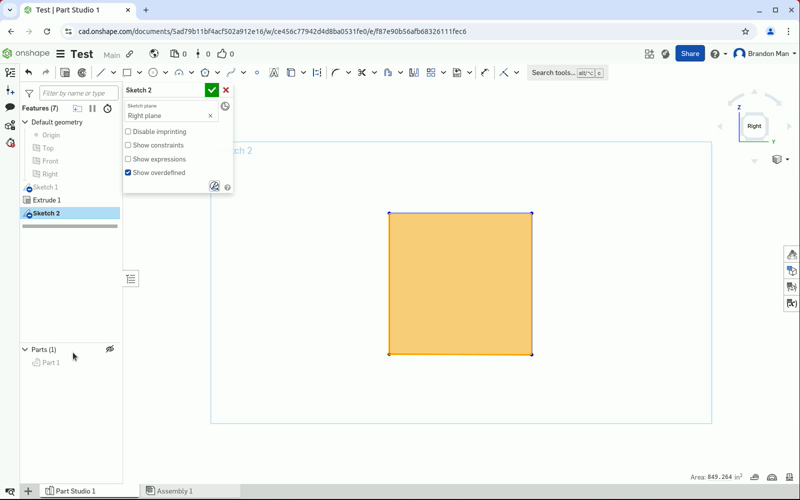
key(shift+e)
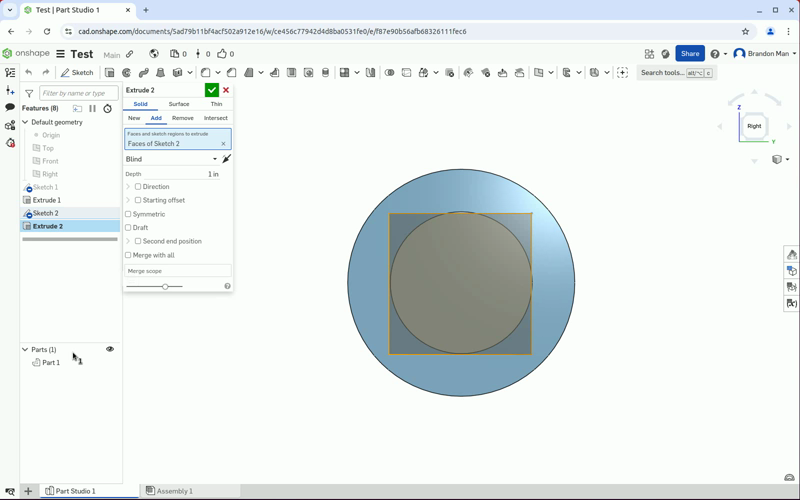
mouse_move(143, 106)
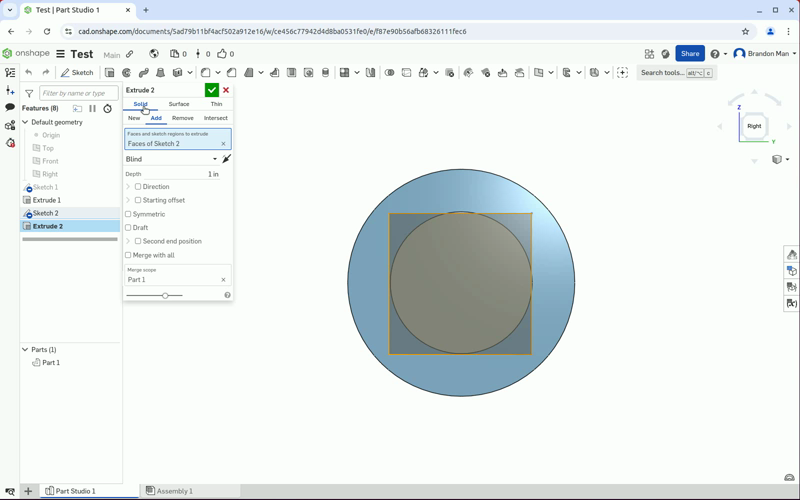
click(143, 106)
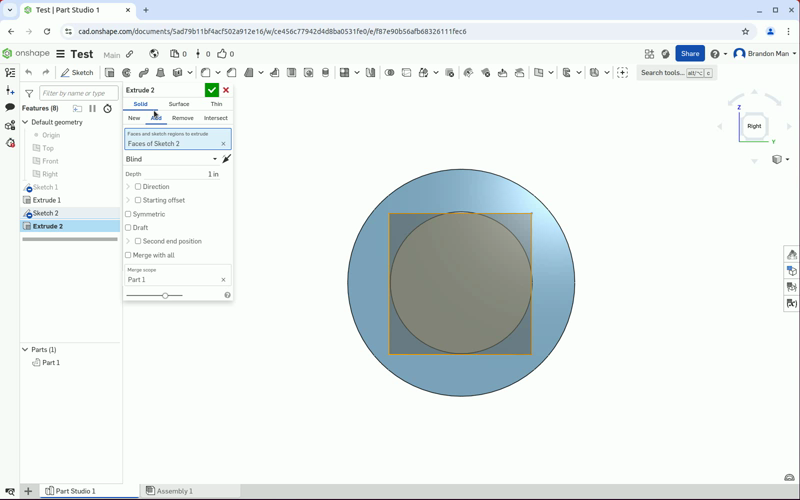
mouse_move(186, 120)
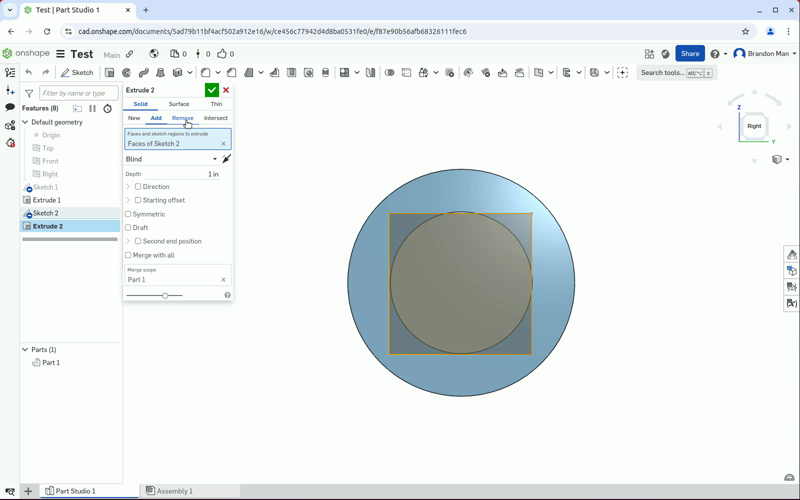
click(186, 120)
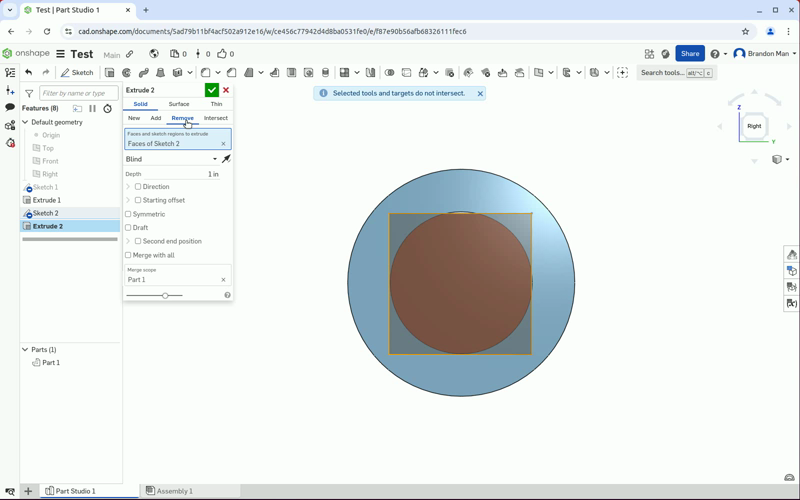
key(tab, 4)
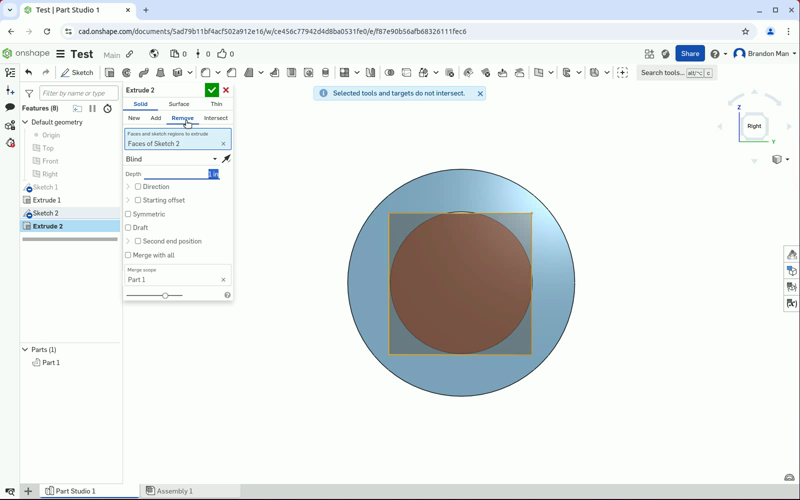
text(38.514)
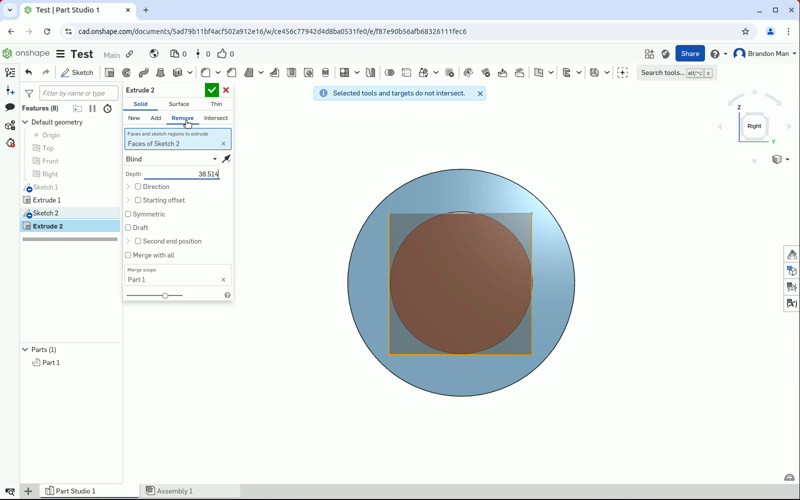
key(tab, 3)
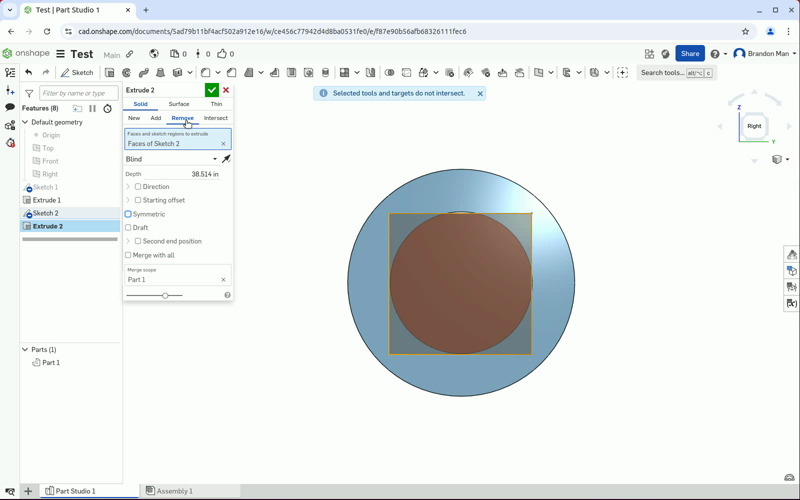
key(space)
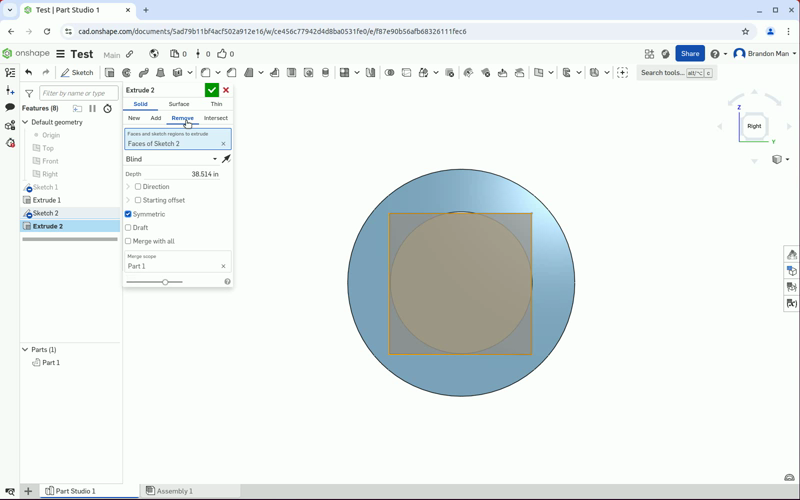
key(tab, 2)
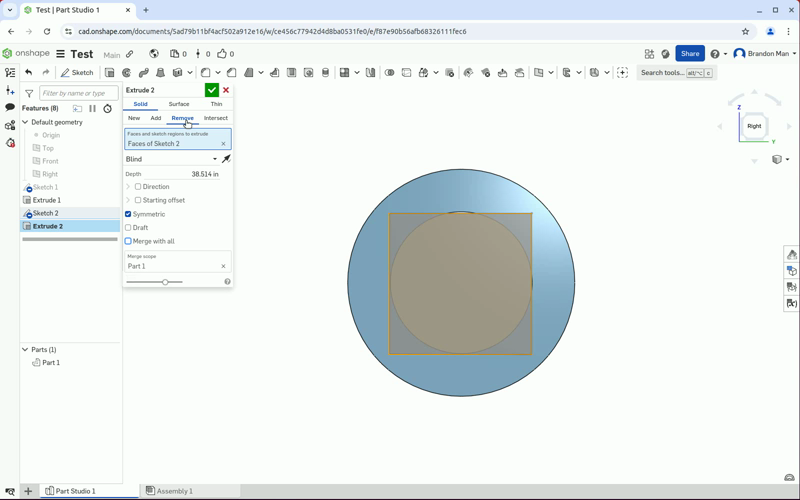
key(space)
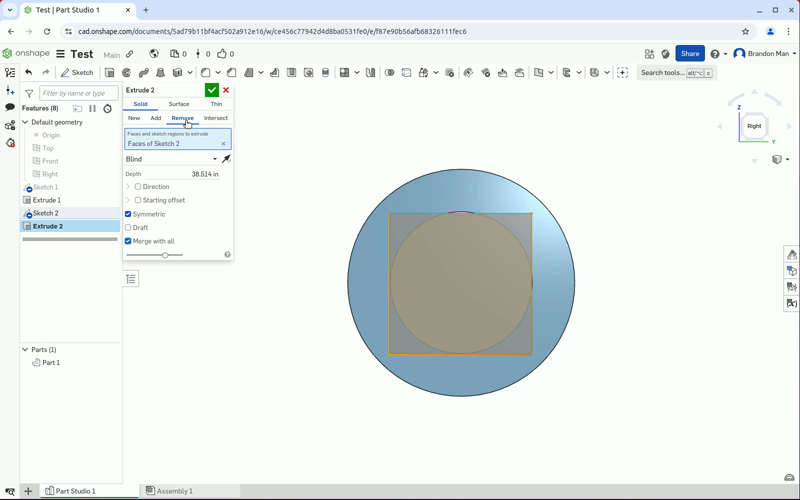
key(enter)
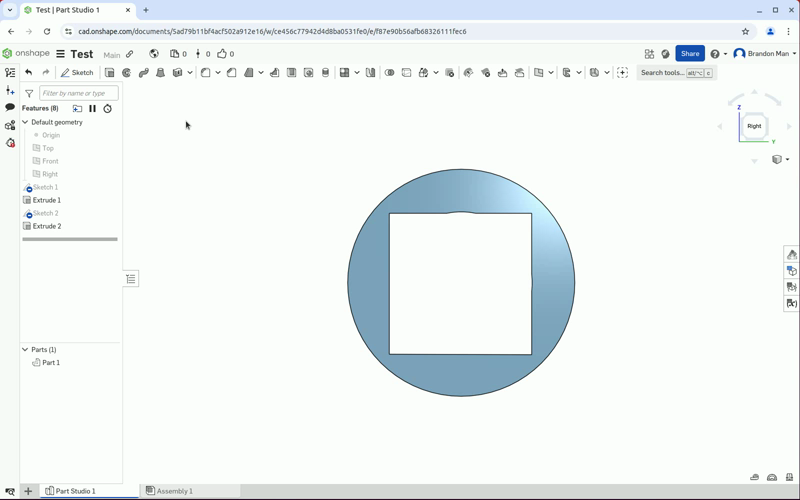
key(shift+h)
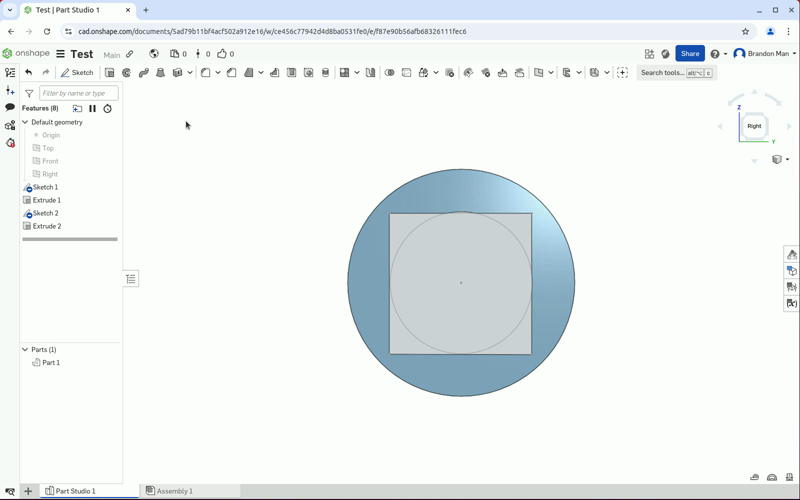
key(shift+h)
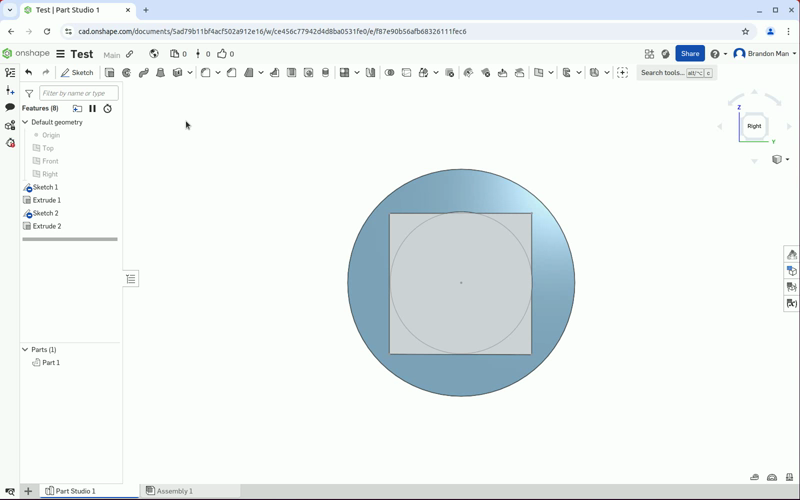
key(shift+7)
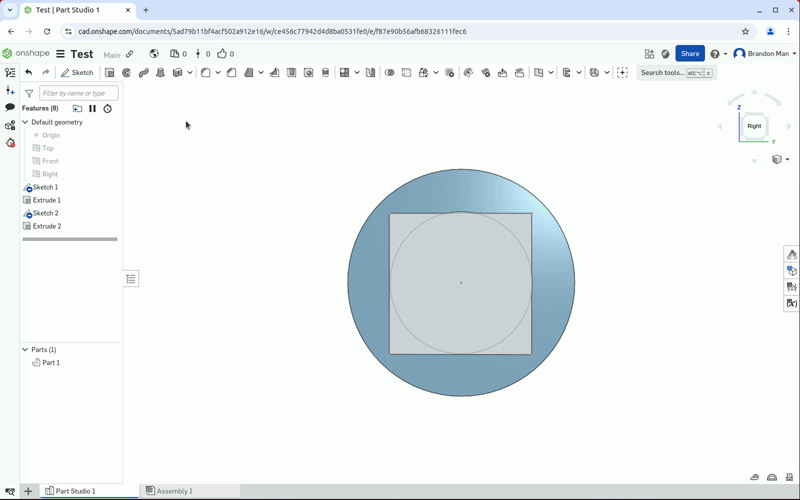
key(right, 2)
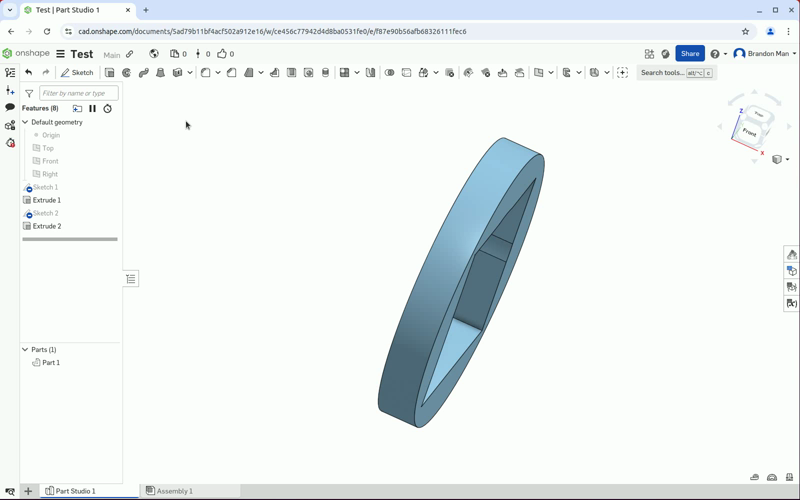
key(down, 2)
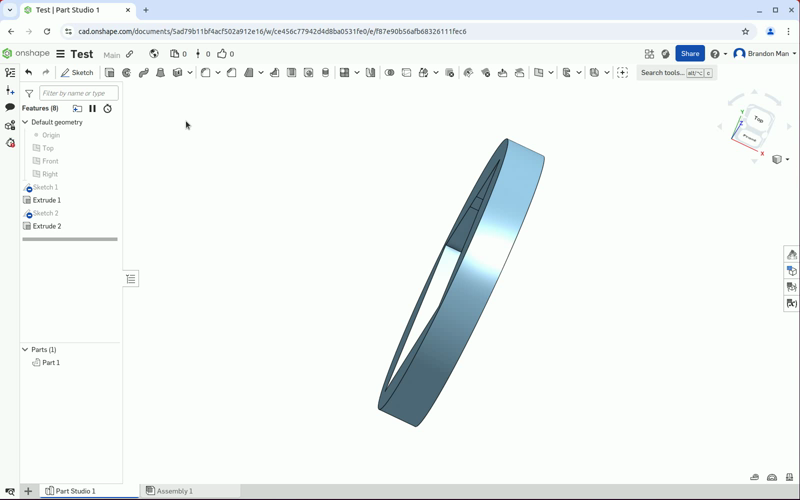
key(up, 2)
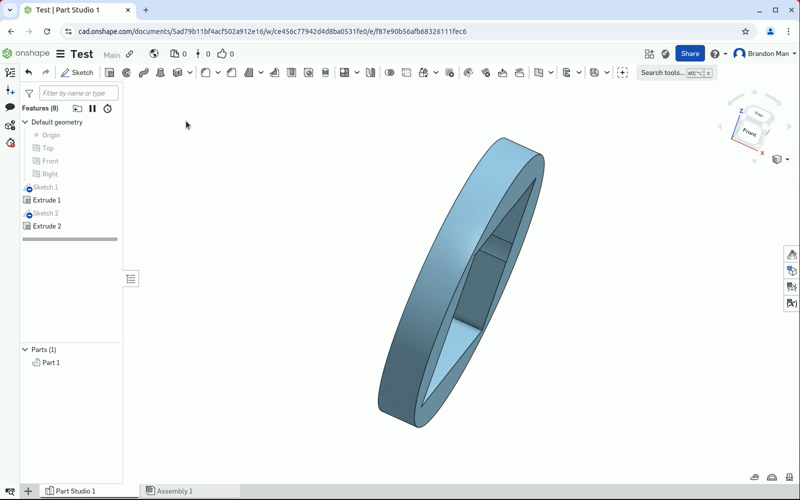
key(left, 2)
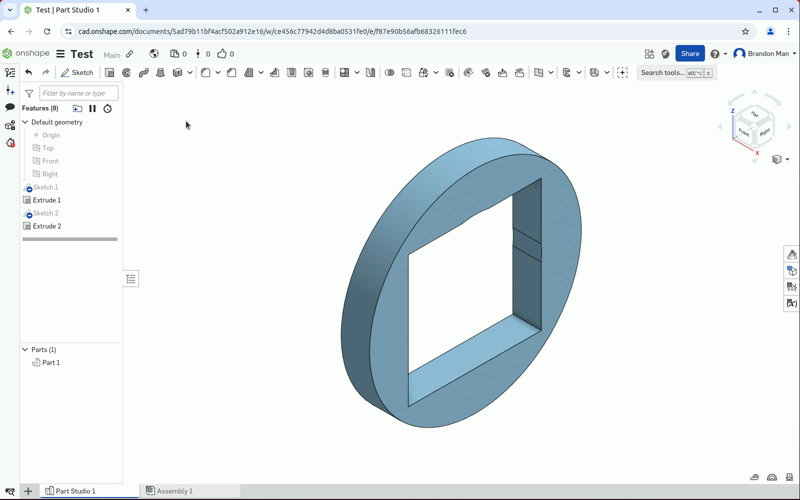
mouse_move(73, 189)
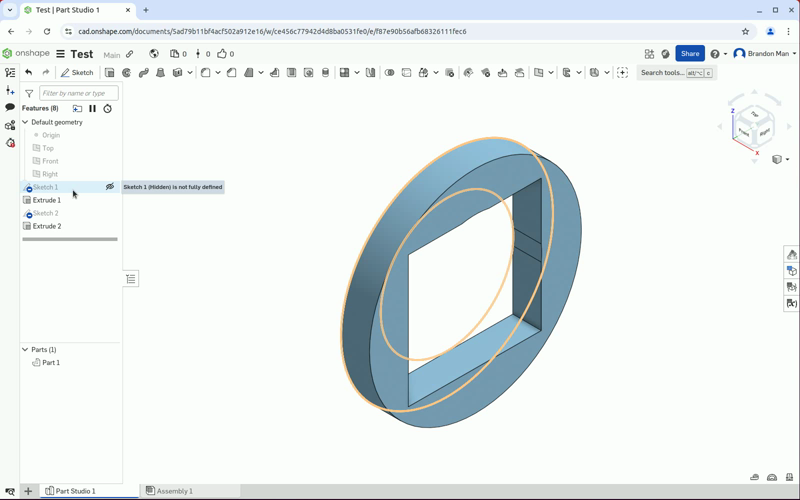
click(73, 189)